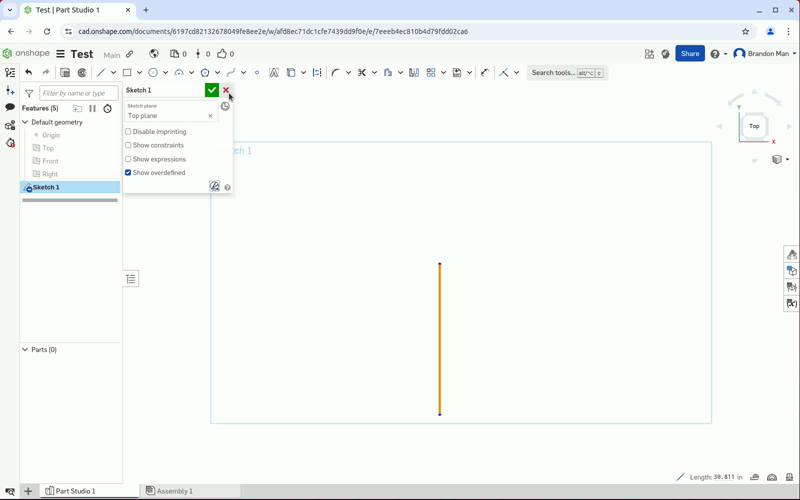
key(shift+h)
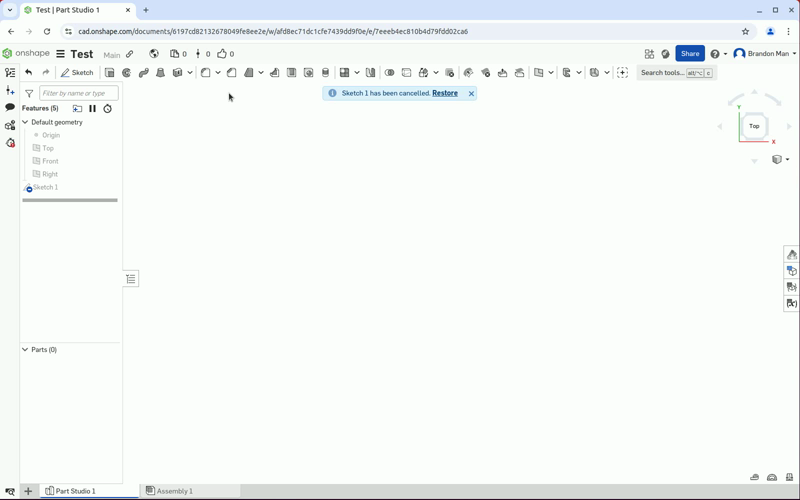
mouse_move(73, 352)
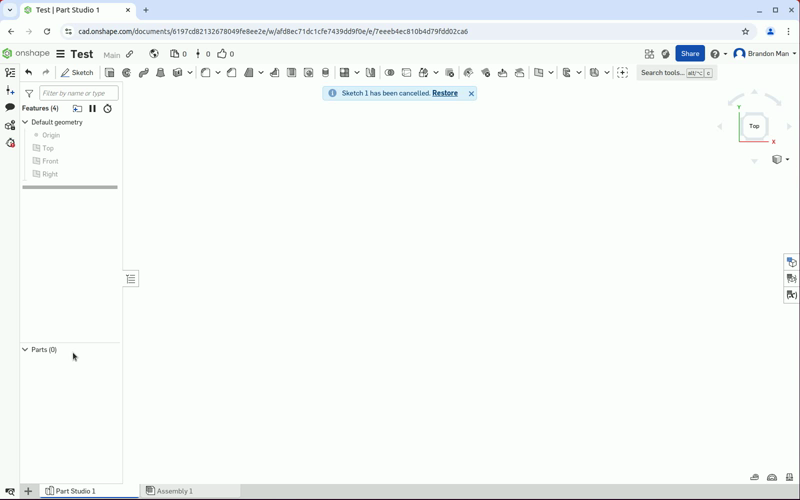
key(y)
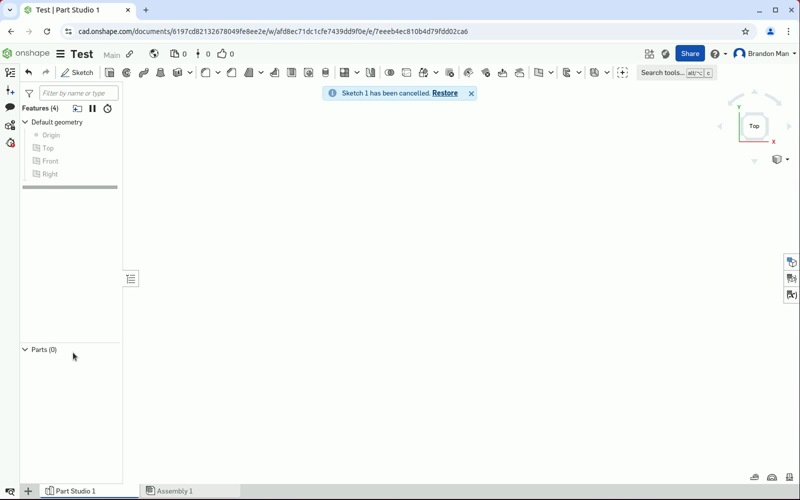
key(shift+p)
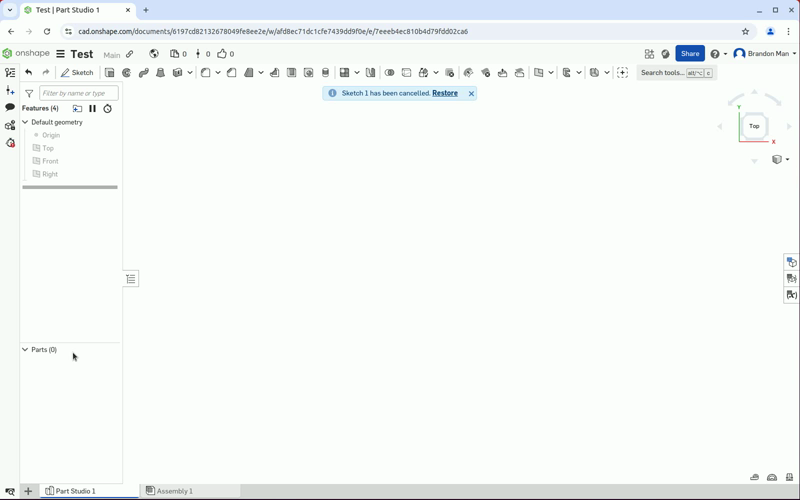
key(space)
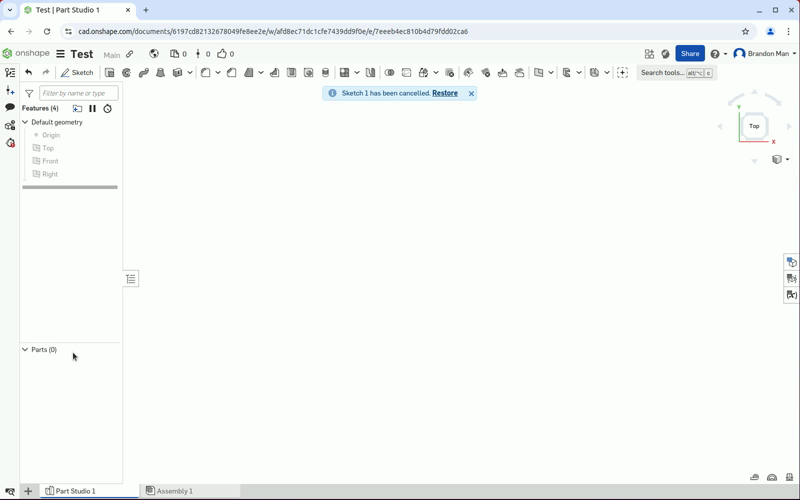
key_down(shift)
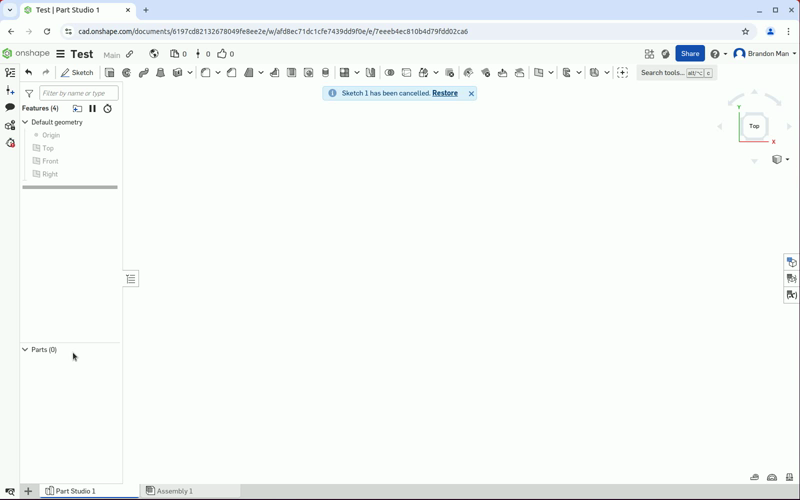
key(up)
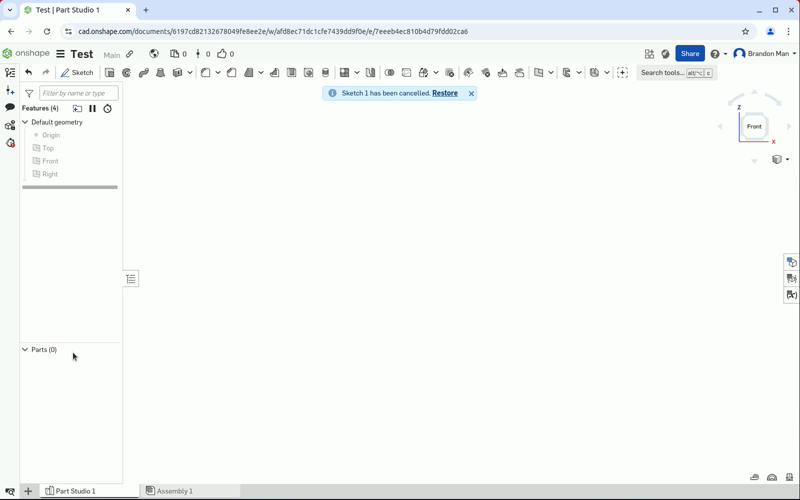
key_up(shift)
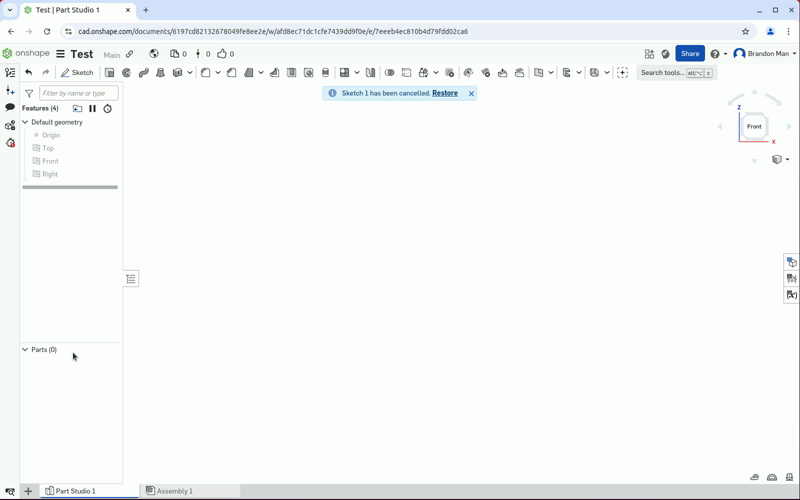
mouse_move(73, 352)
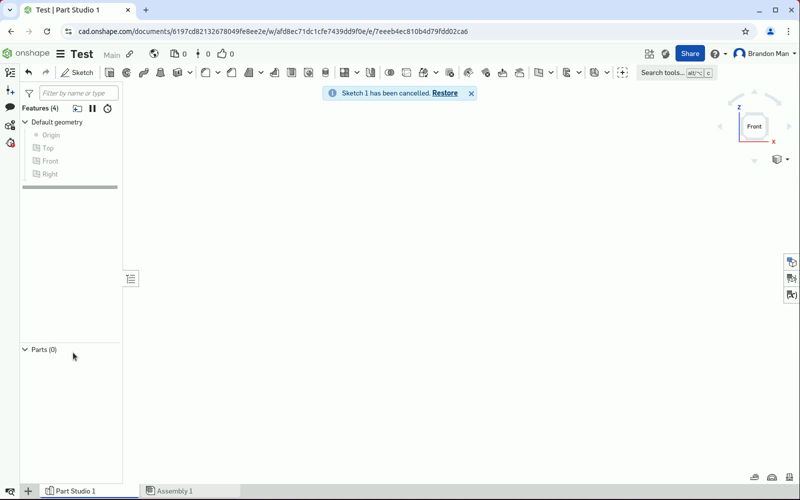
key(shift+y)
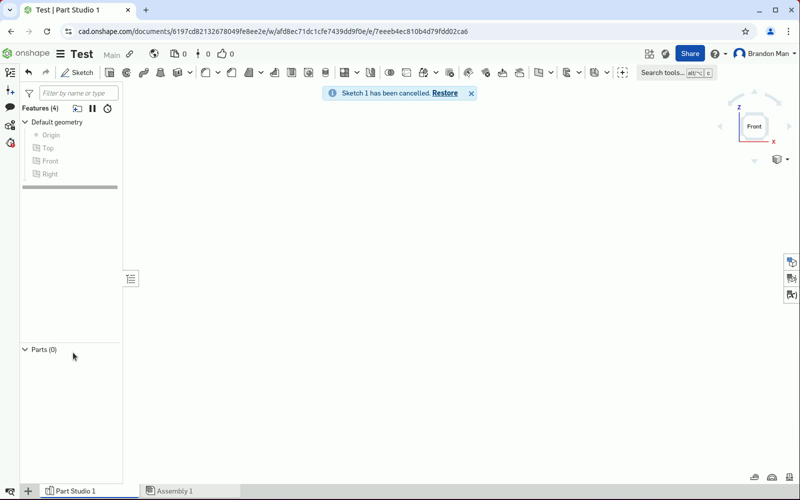
key(shift+s)
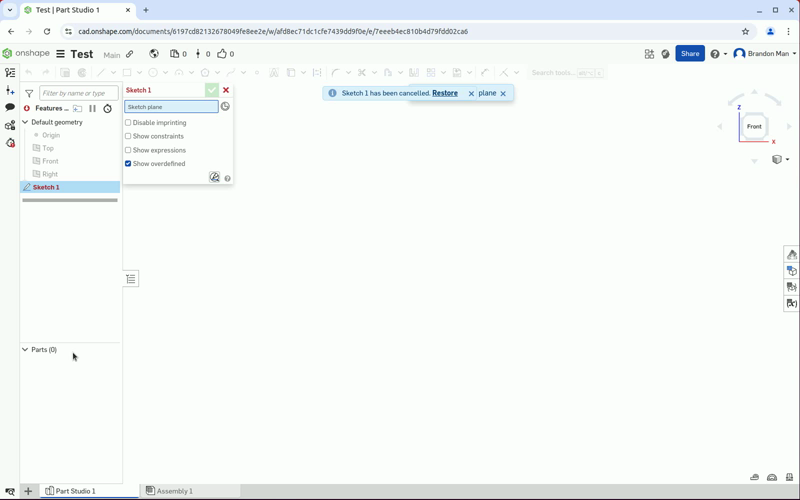
mouse_move(73, 163)
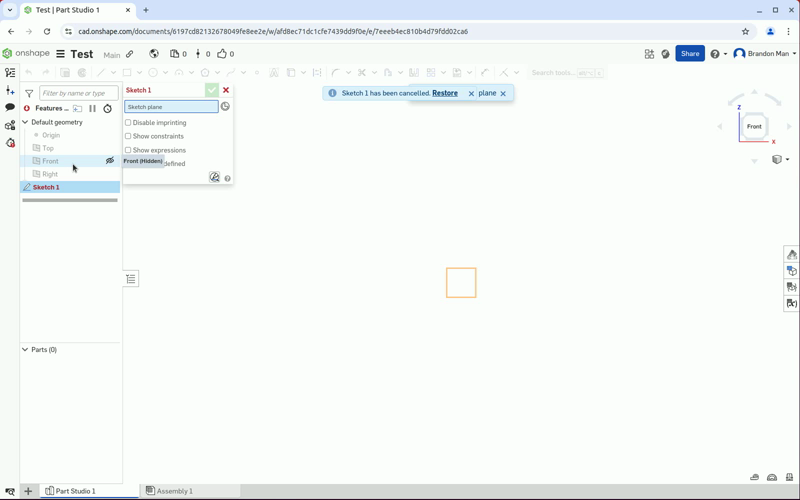
click(73, 163)
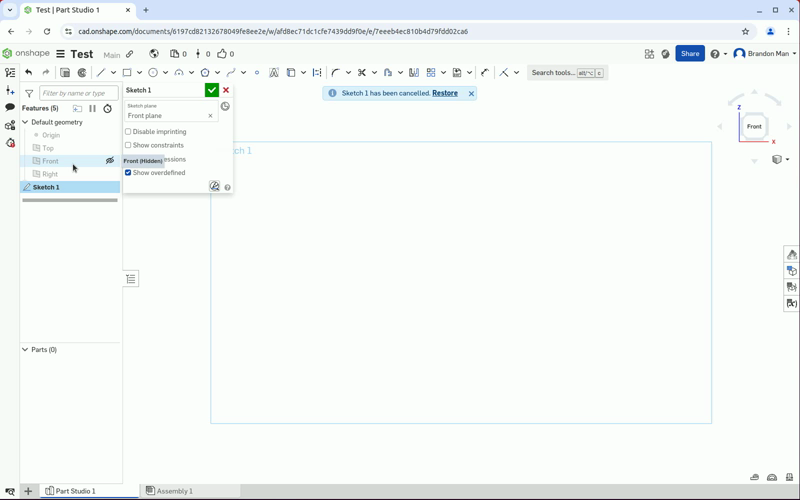
mouse_move(73, 352)
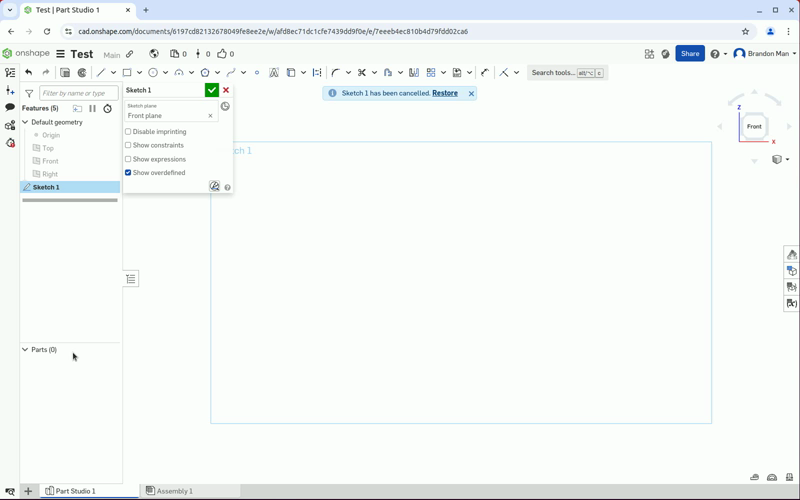
key(y)
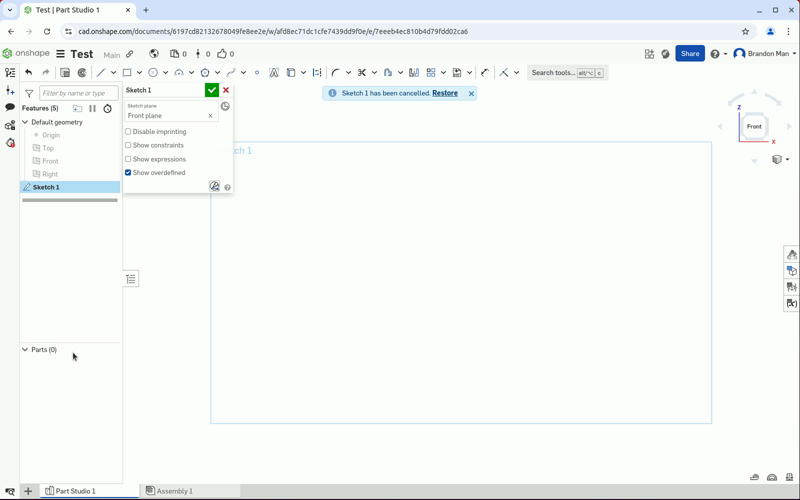
key(c)
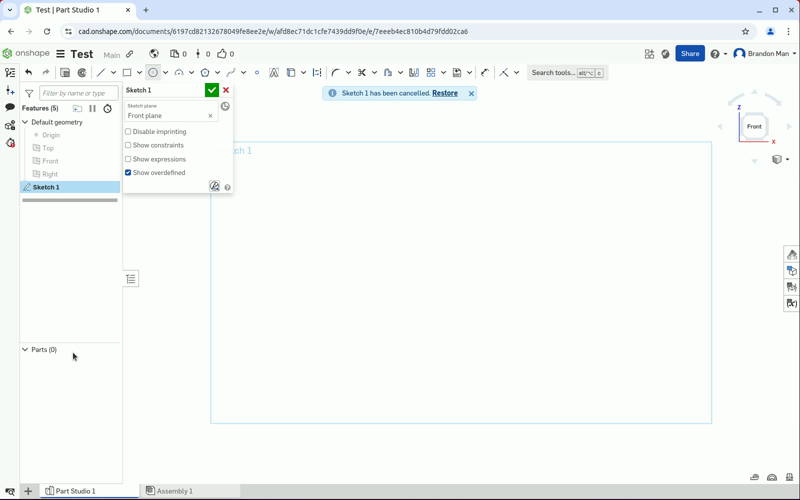
key_down(shift)
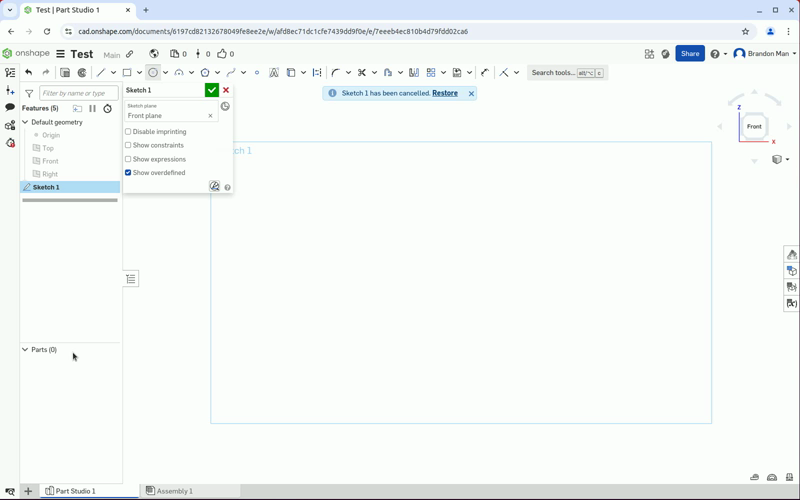
mouse_move(396, 282)
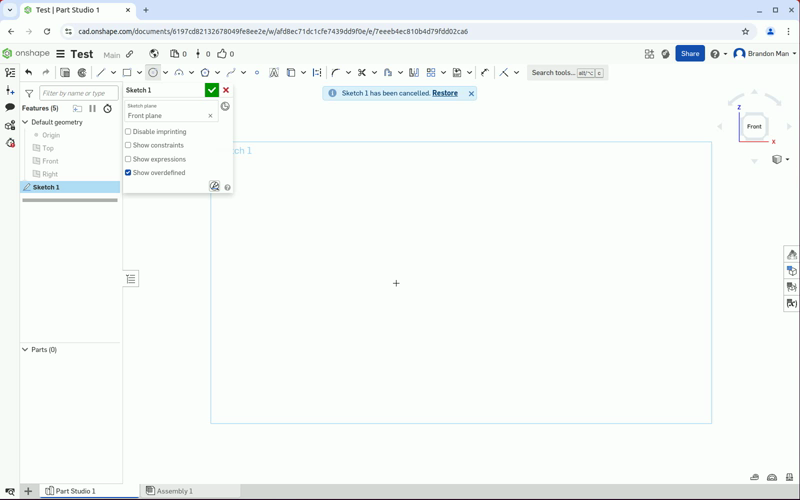
click(396, 282)
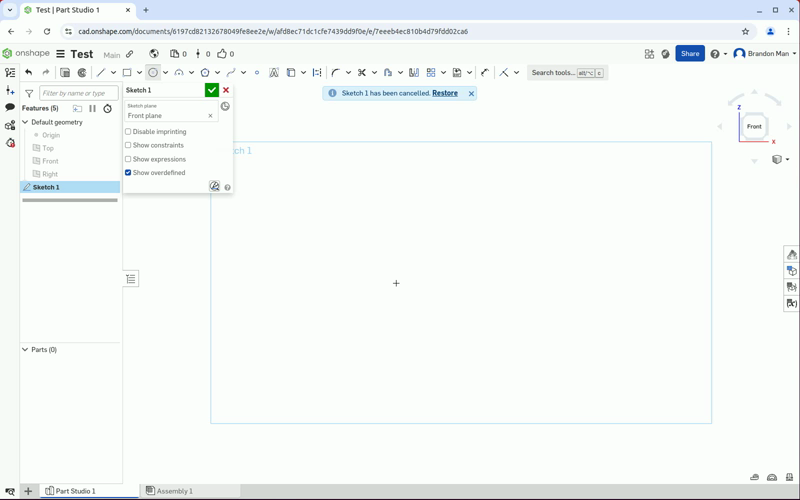
key_up(shift)
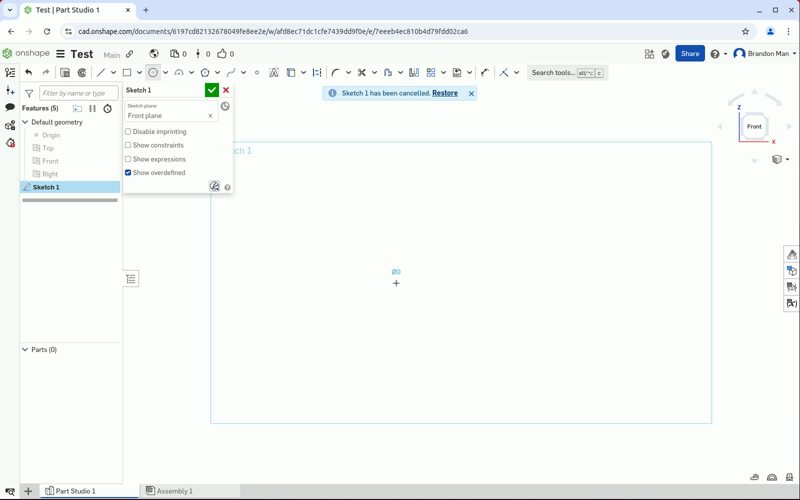
mouse_move(440, 282)
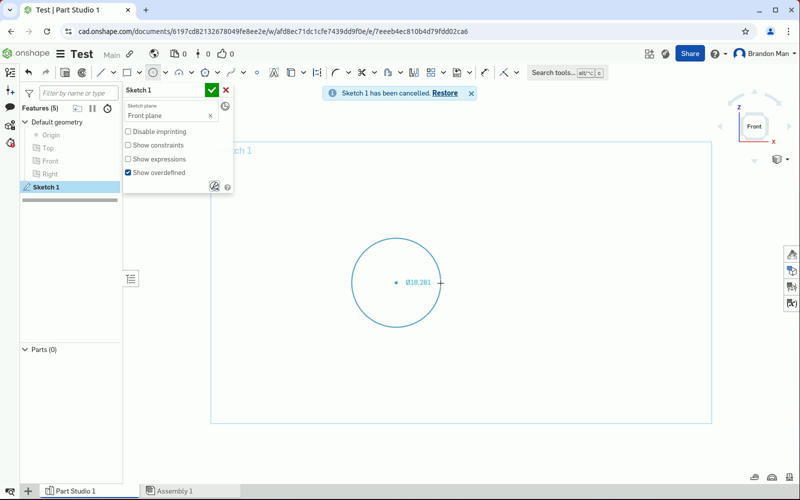
click(440, 282)
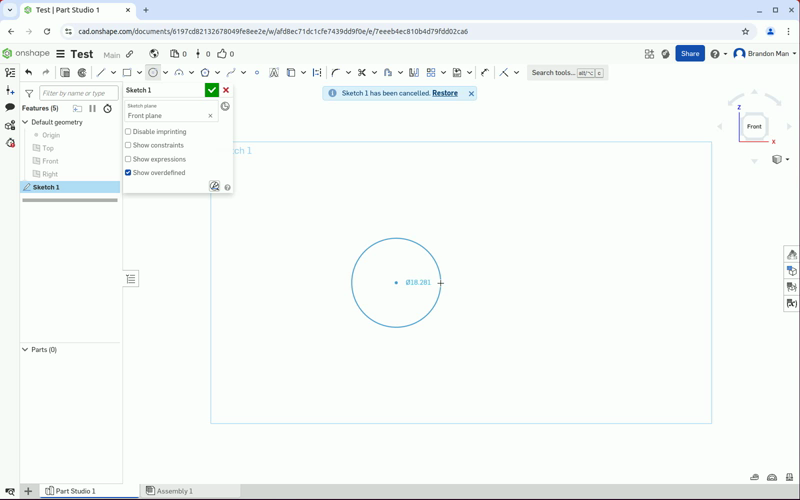
key(esc)
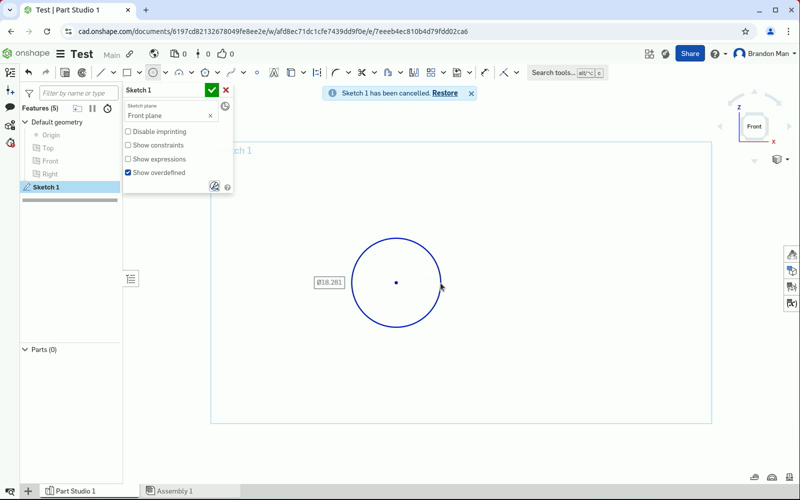
key(c)
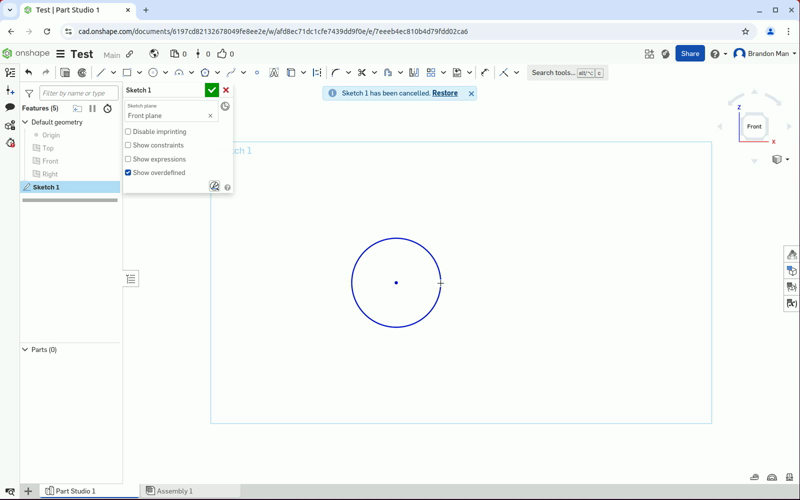
key_down(shift)
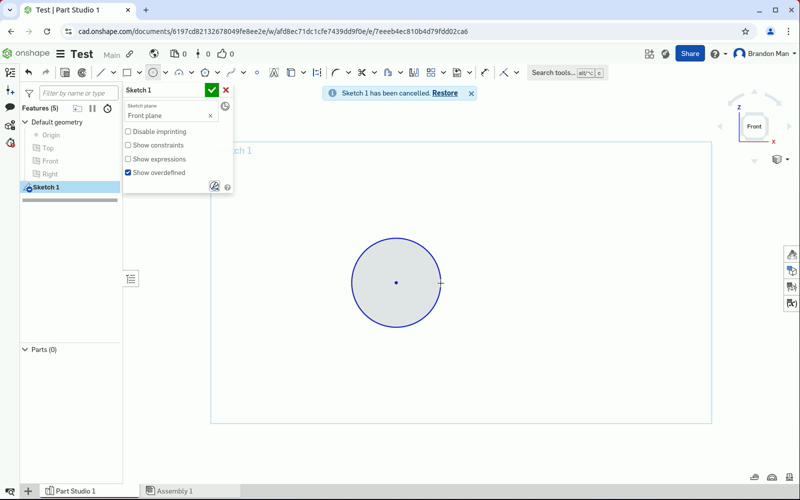
mouse_move(396, 282)
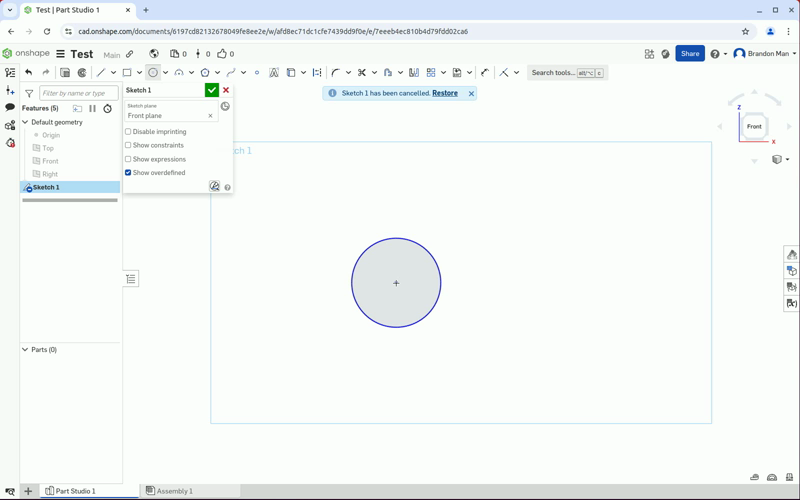
click(396, 282)
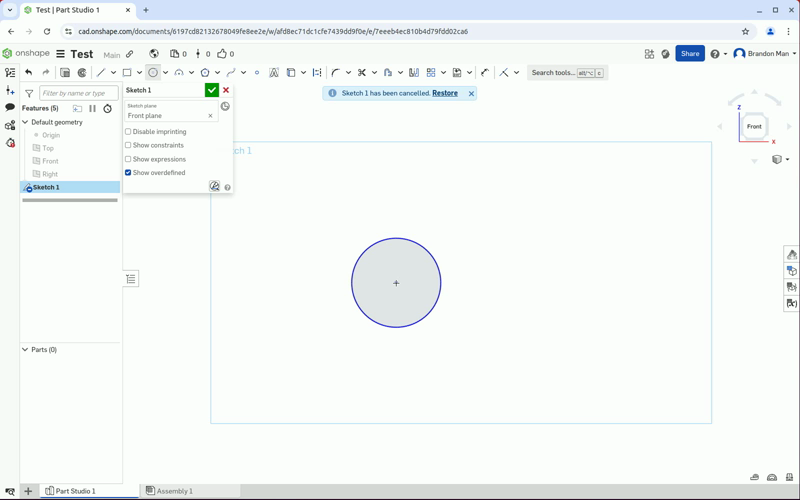
key_up(shift)
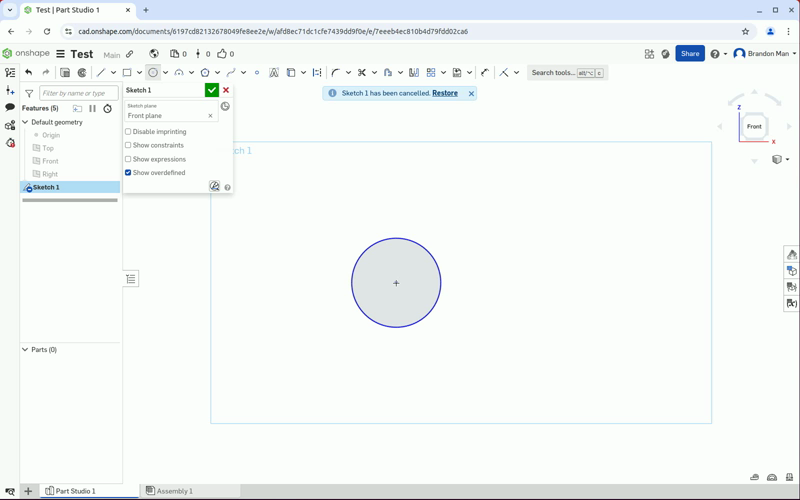
mouse_move(431, 282)
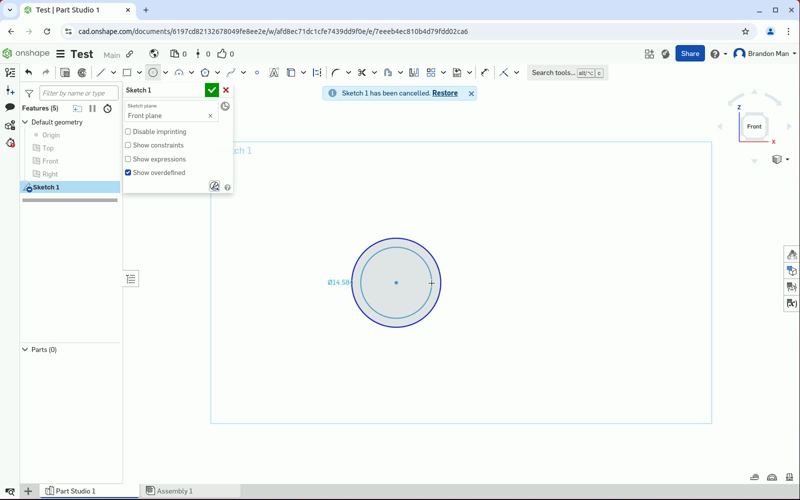
click(431, 282)
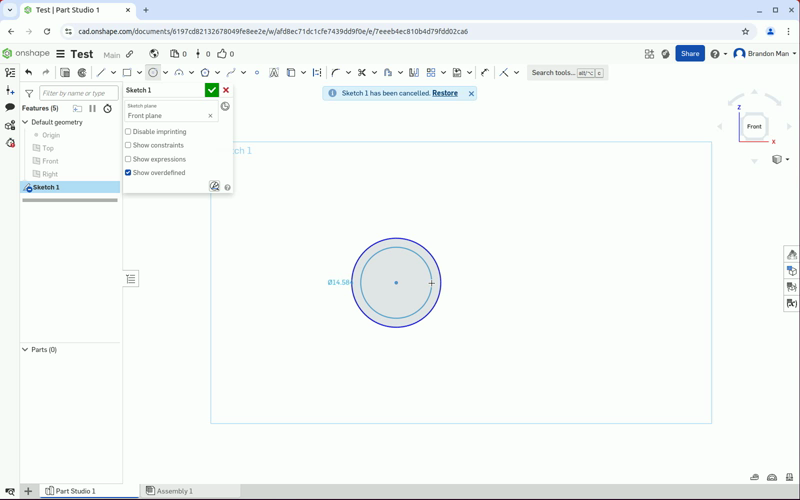
key(esc)
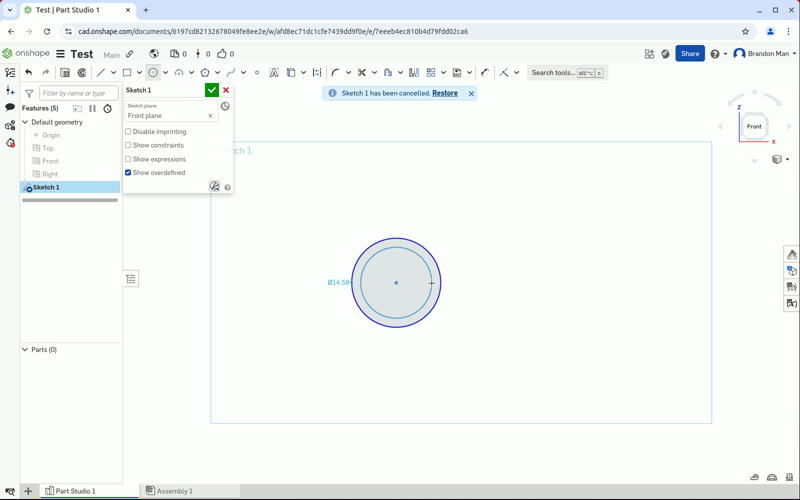
mouse_move(374, 316)
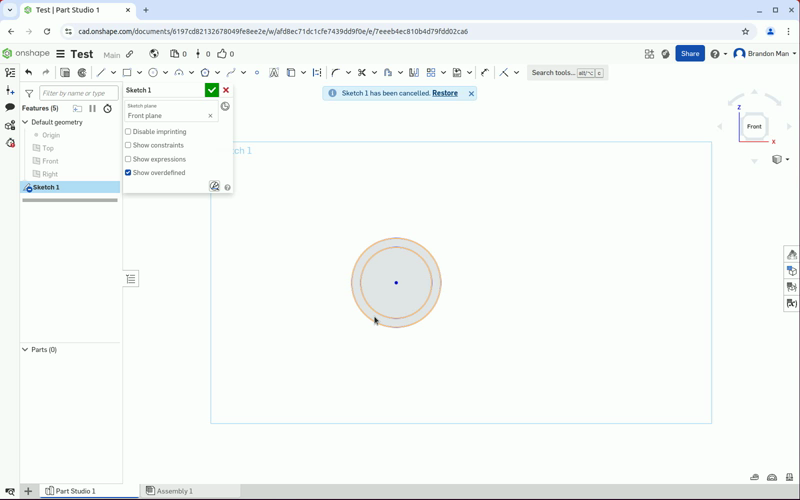
click(374, 316)
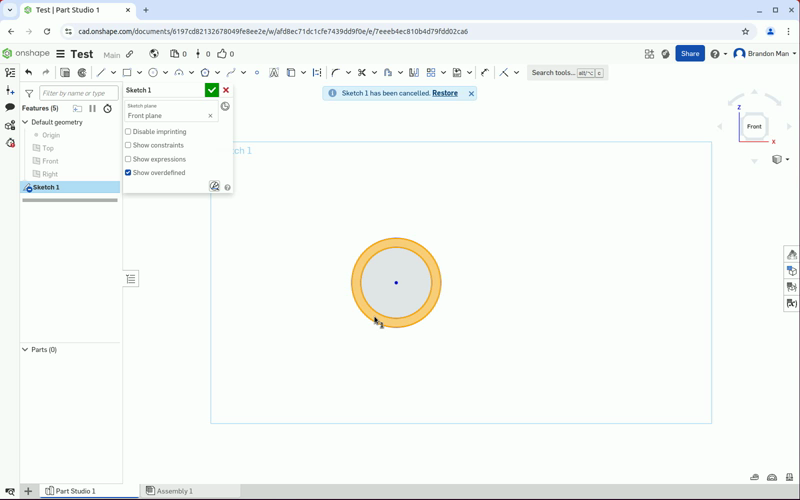
mouse_move(73, 352)
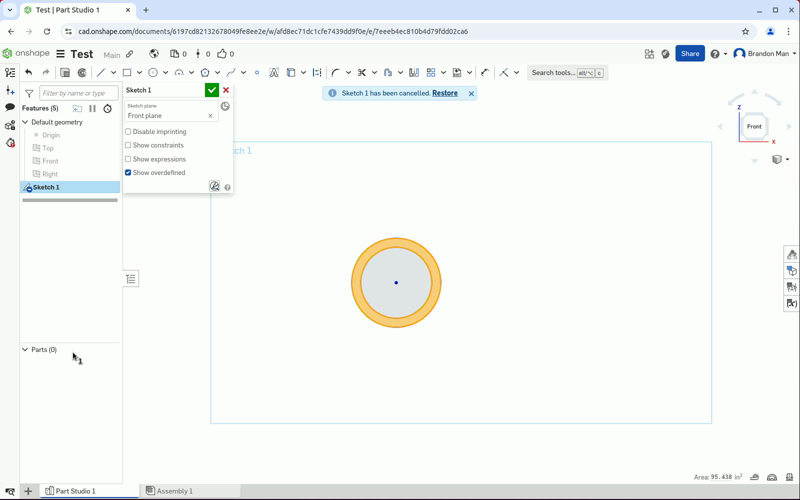
key(shift+y)
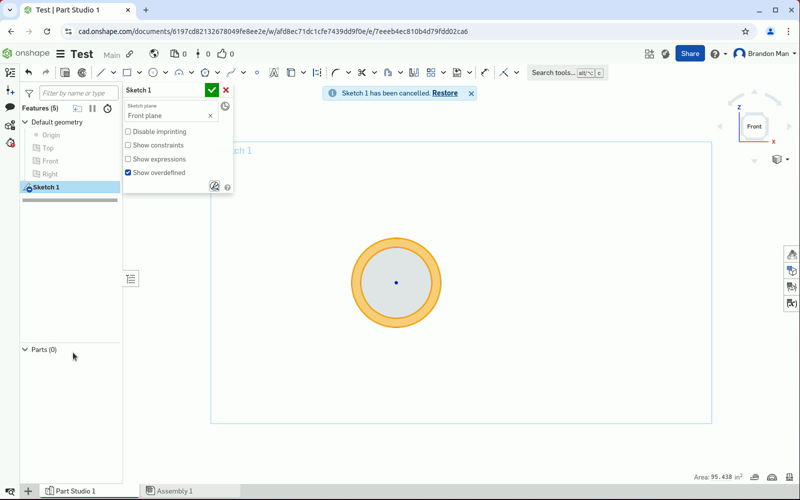
key(shift+e)
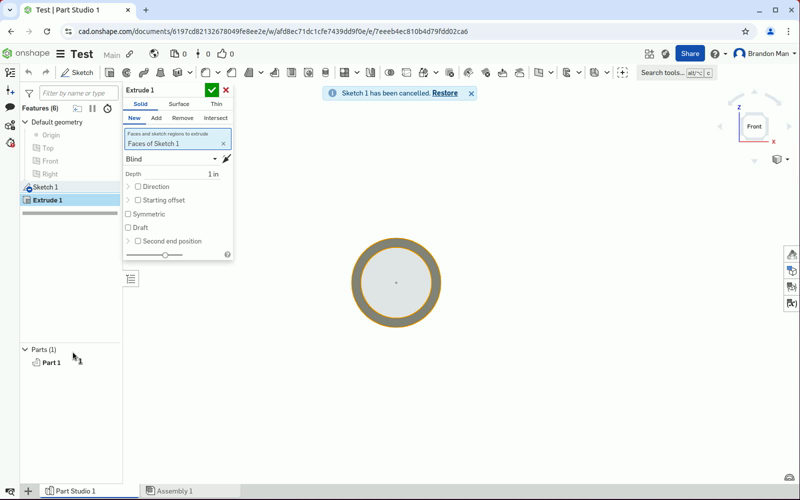
mouse_move(143, 106)
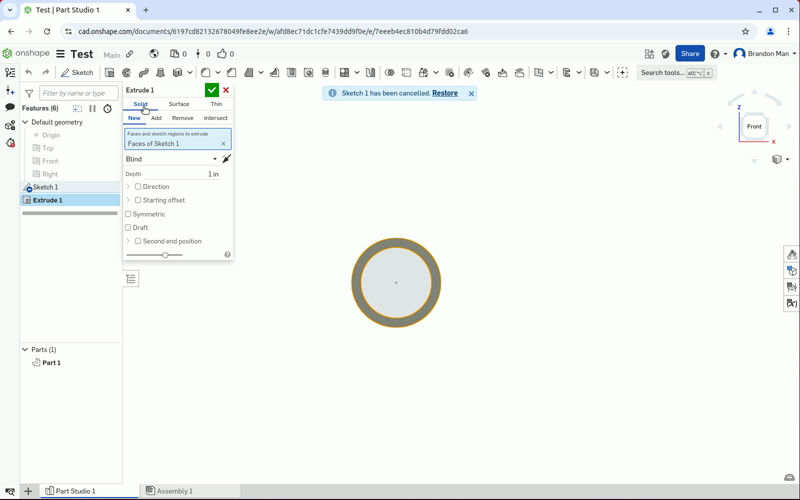
click(143, 106)
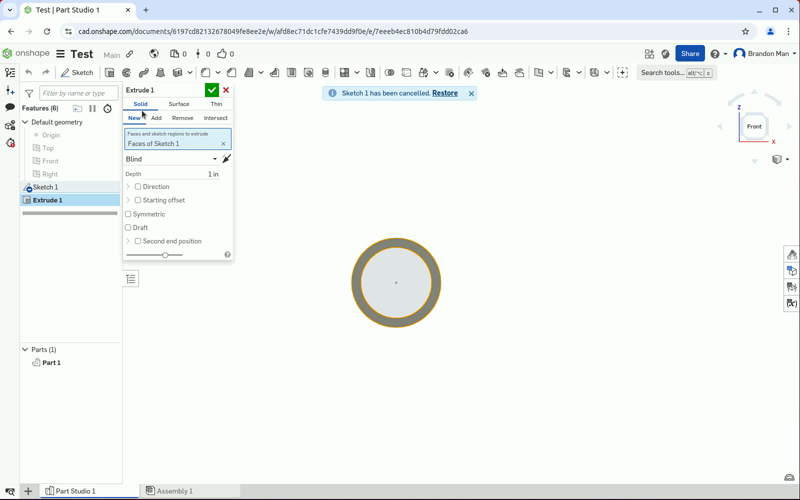
mouse_move(137, 120)
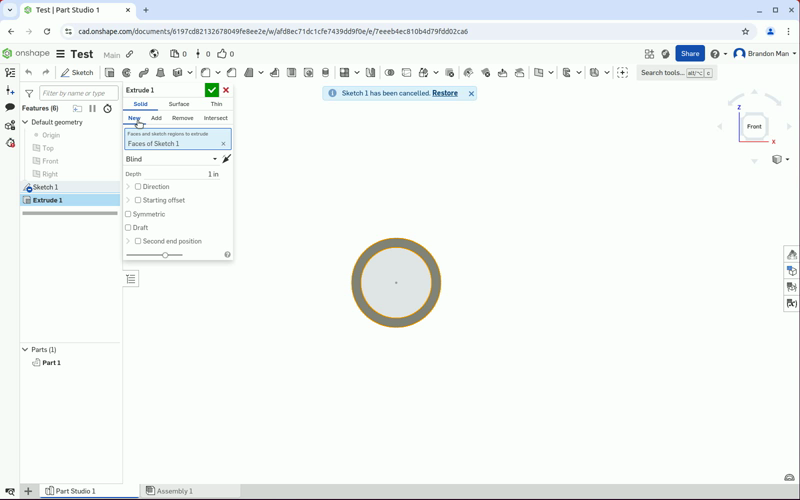
click(137, 120)
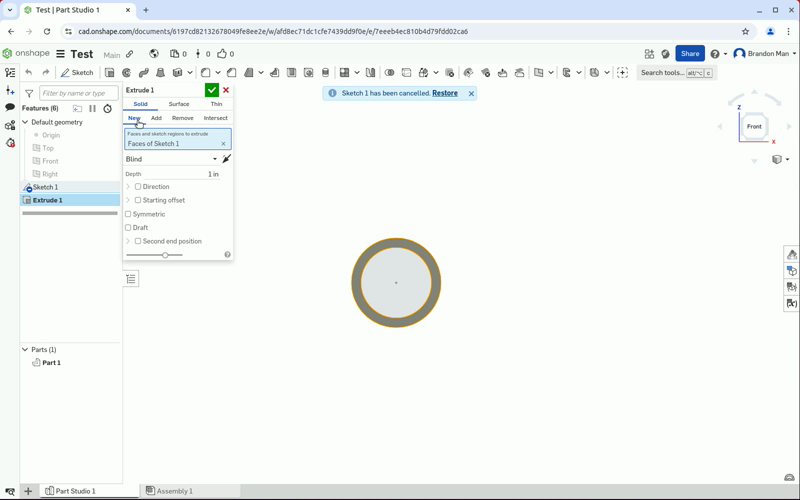
key(tab, 4)
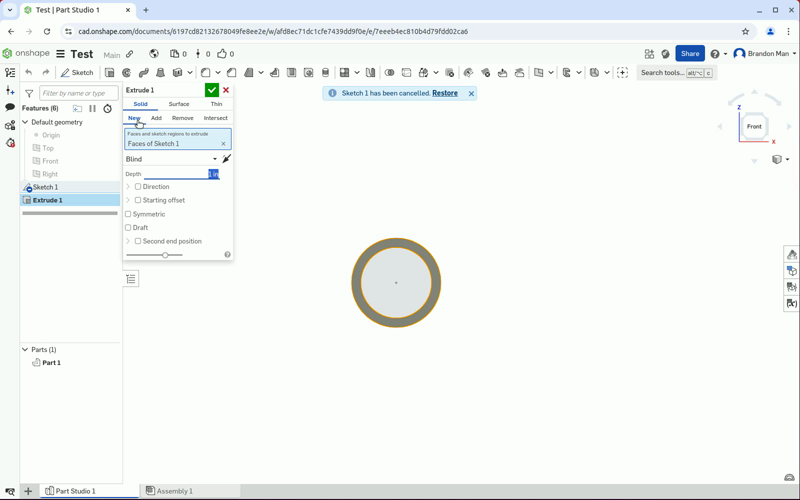
text(8.906)
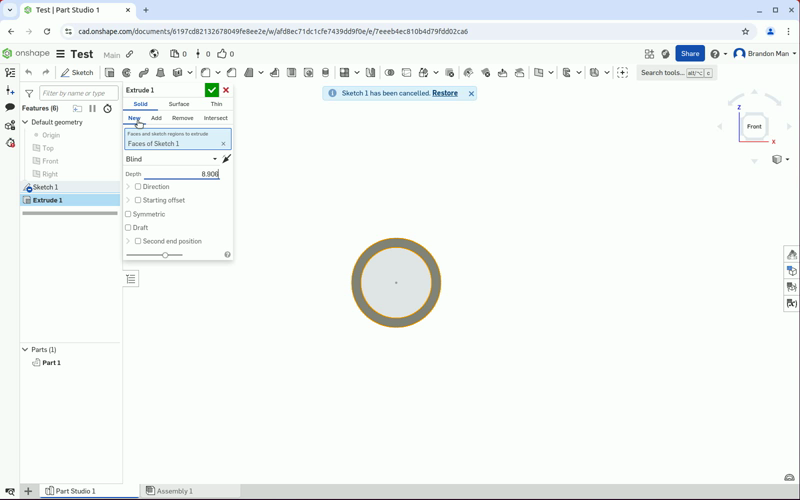
key(enter)
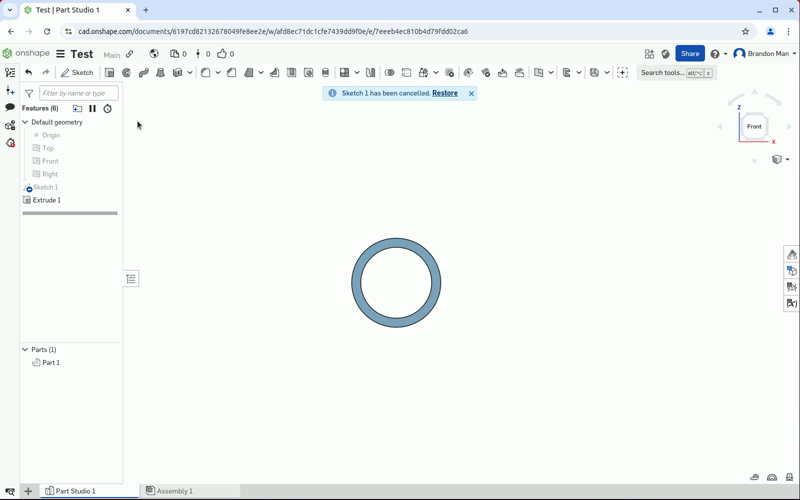
key(shift+h)
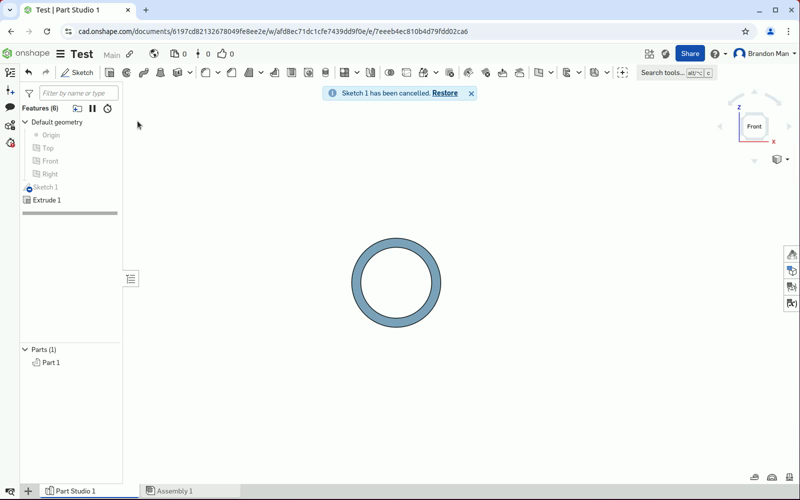
key(shift+h)
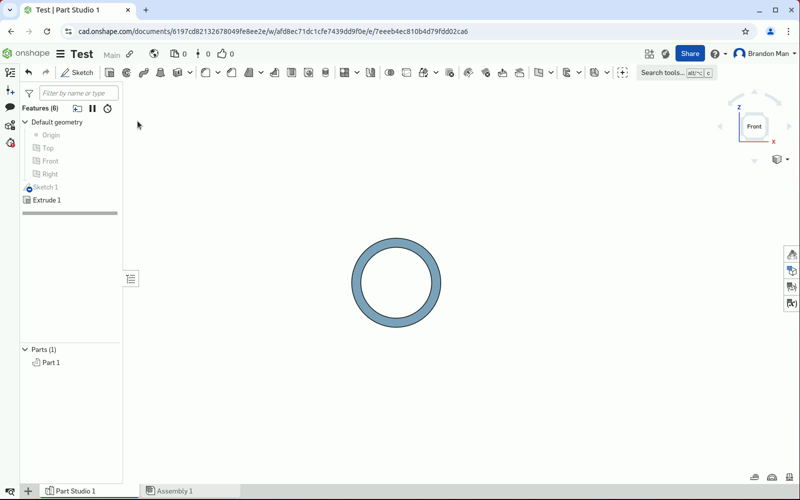
mouse_move(73, 189)
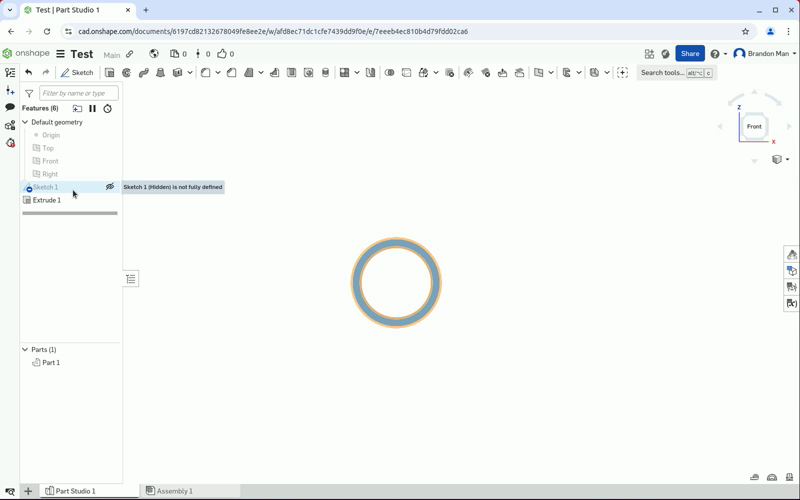
click(73, 189)
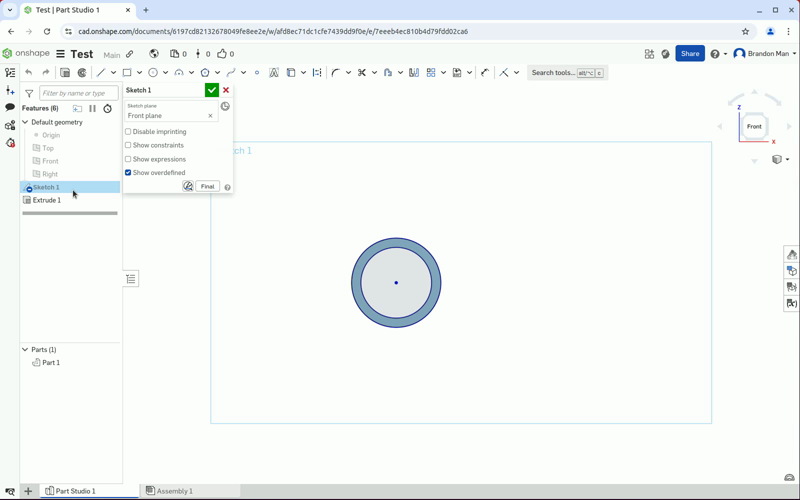
mouse_move(229, 92)
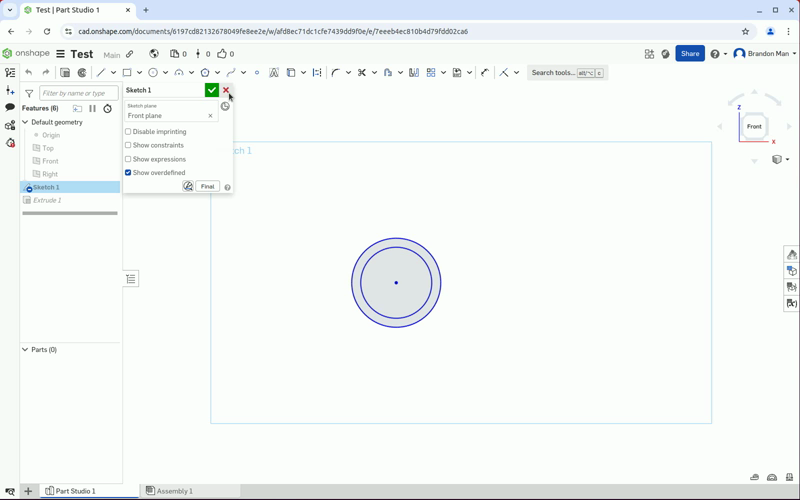
click(229, 92)
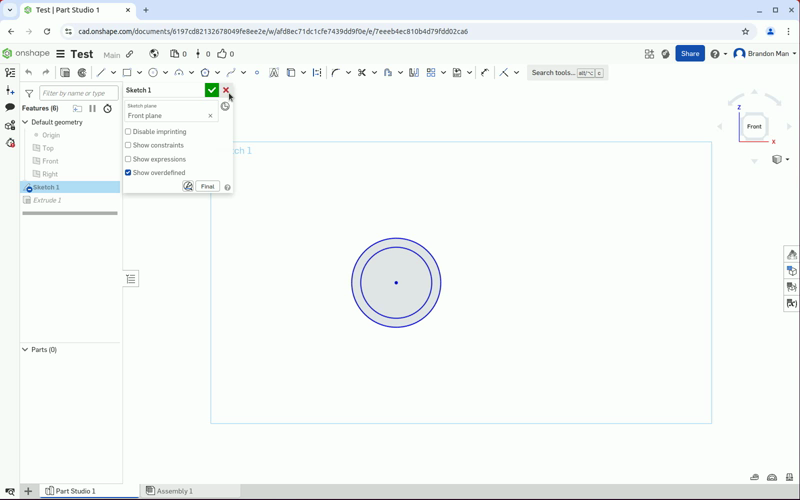
key(shift+s)
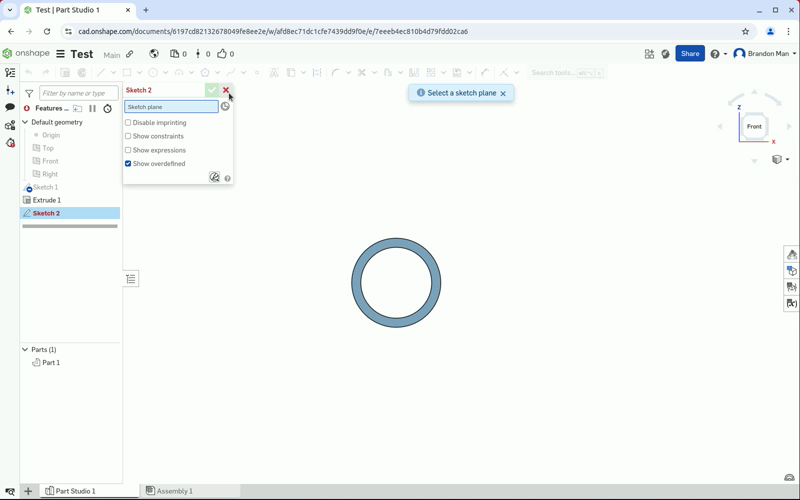
mouse_move(73, 163)
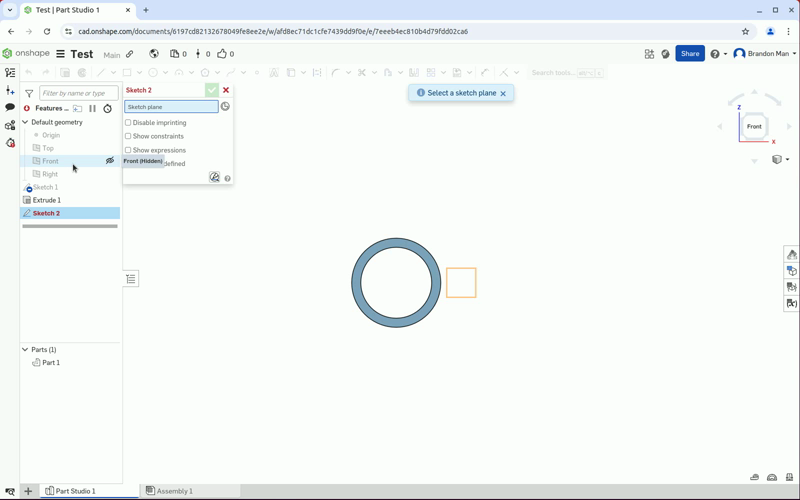
click(73, 163)
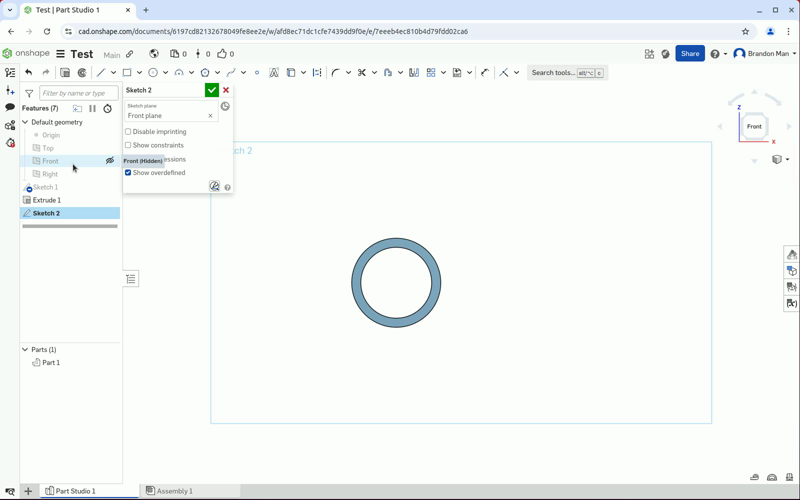
mouse_move(73, 352)
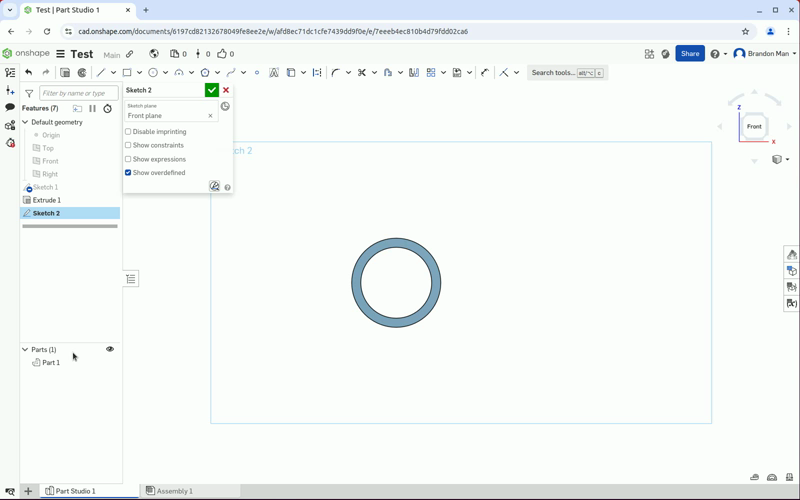
key(y)
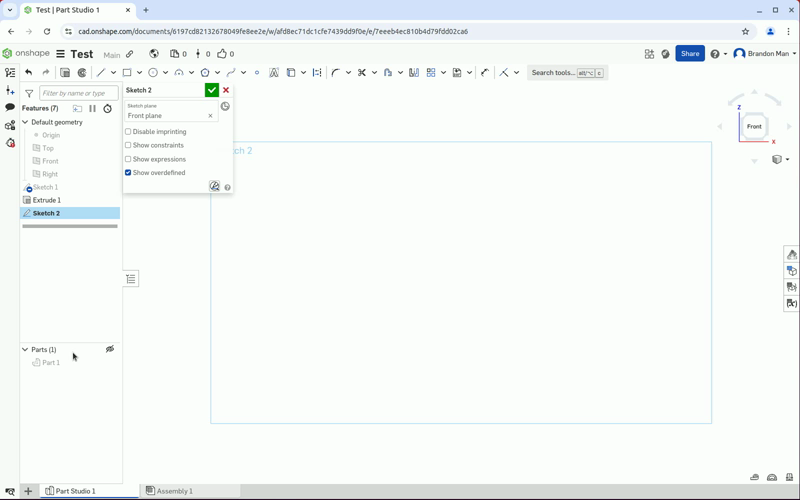
key(c)
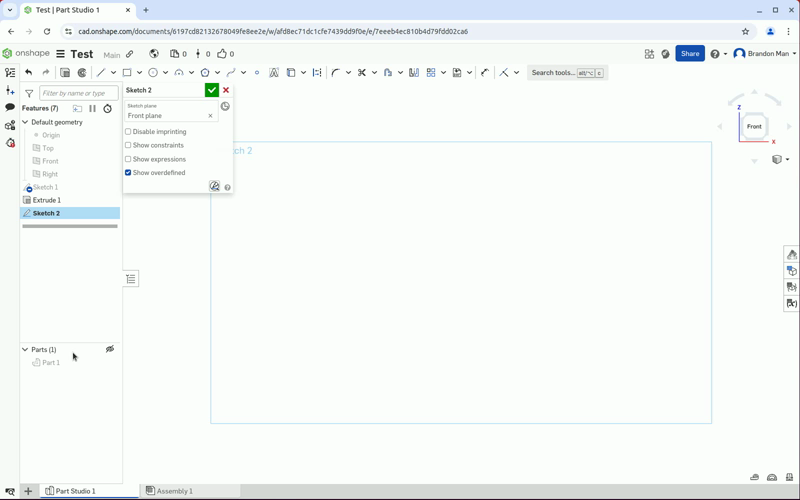
key_down(shift)
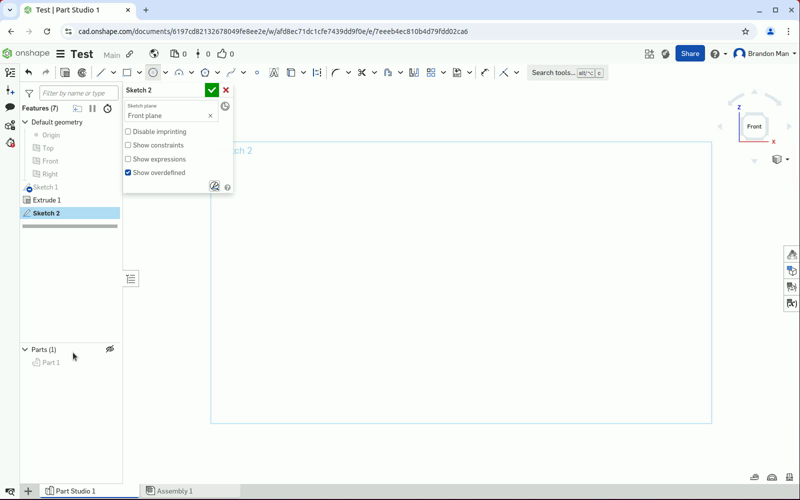
mouse_move(529, 282)
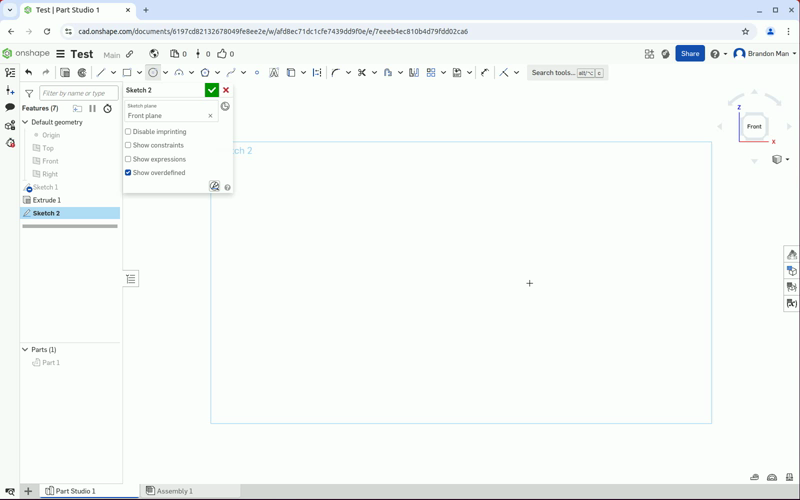
click(529, 282)
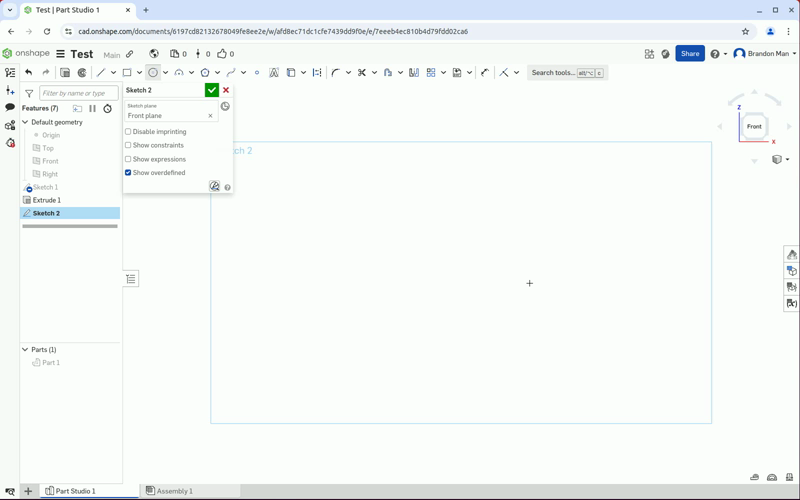
key_up(shift)
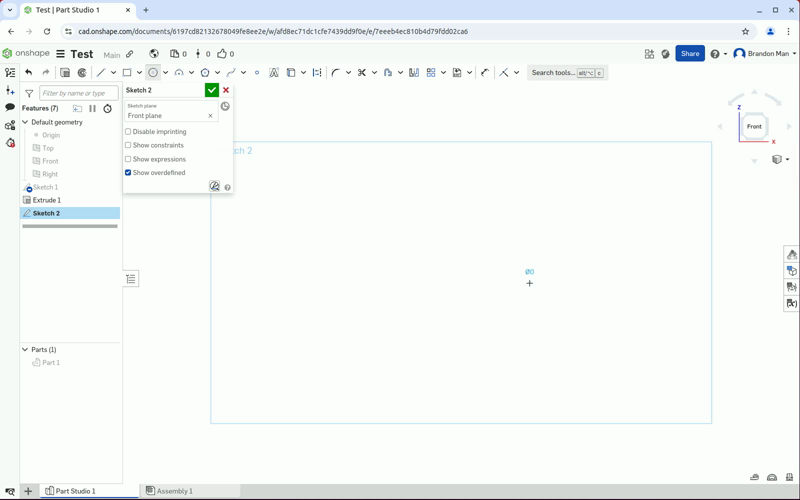
mouse_move(574, 282)
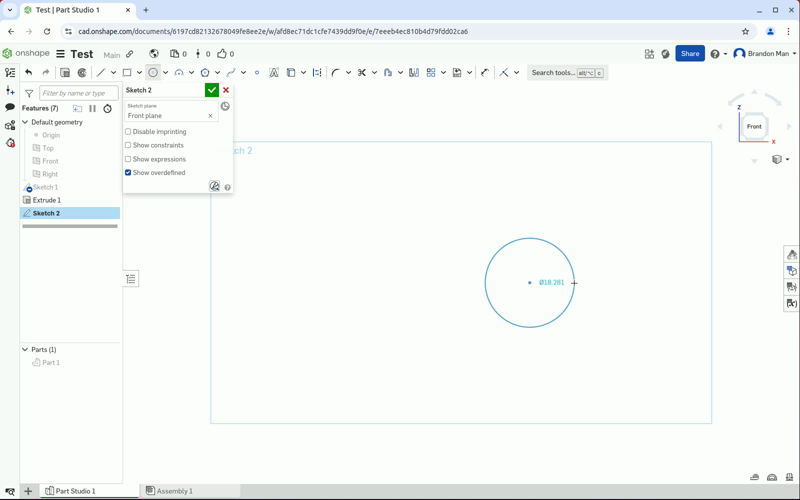
click(574, 282)
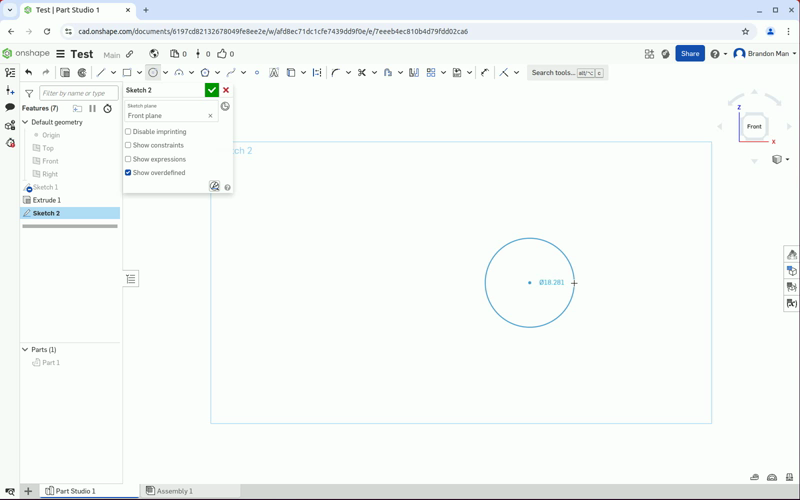
key(esc)
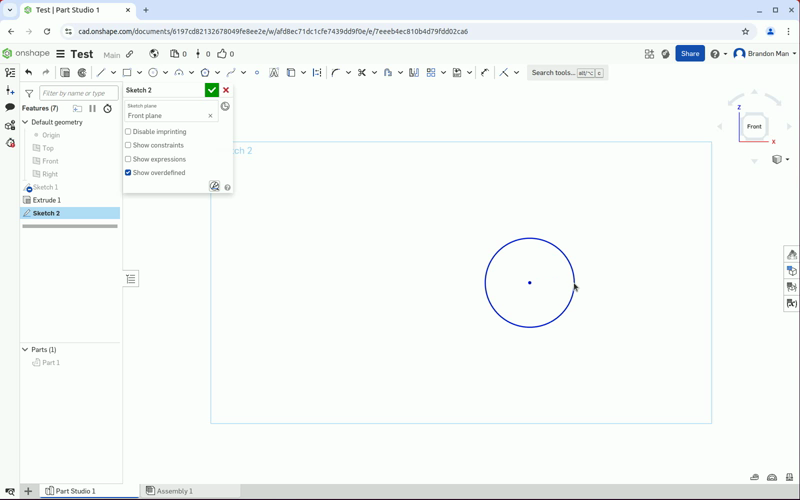
key(c)
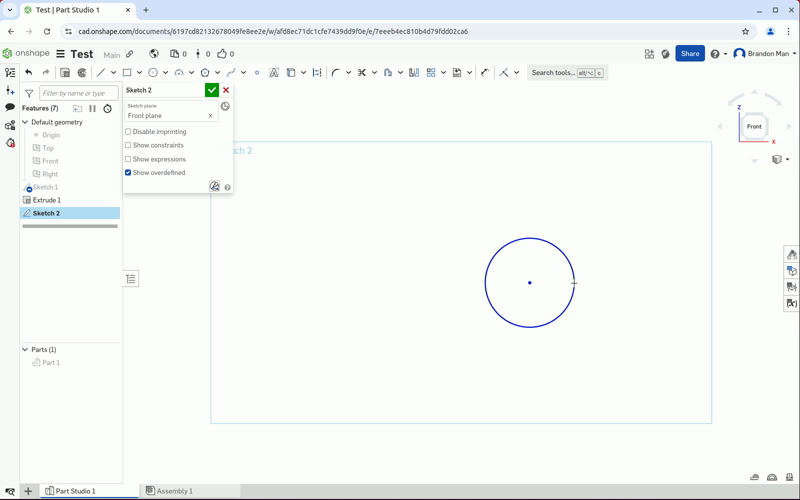
key_down(shift)
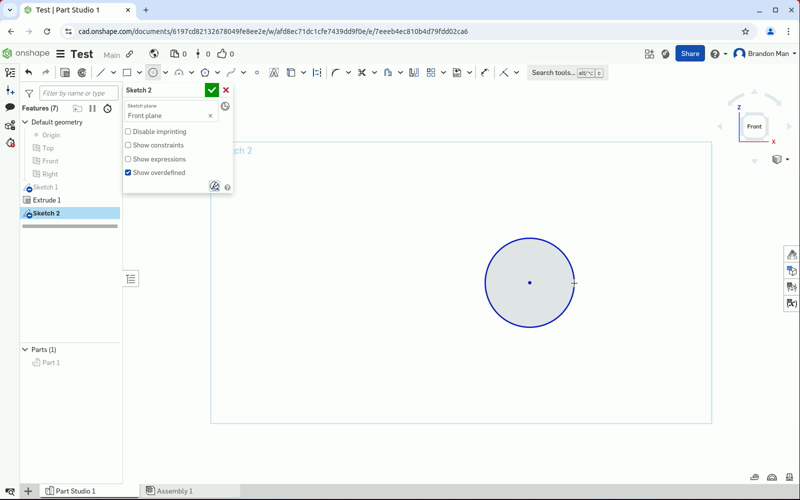
mouse_move(529, 282)
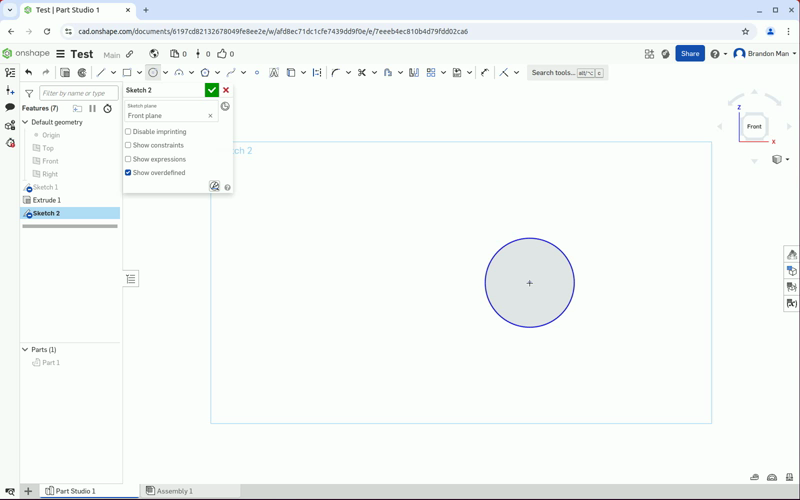
click(529, 282)
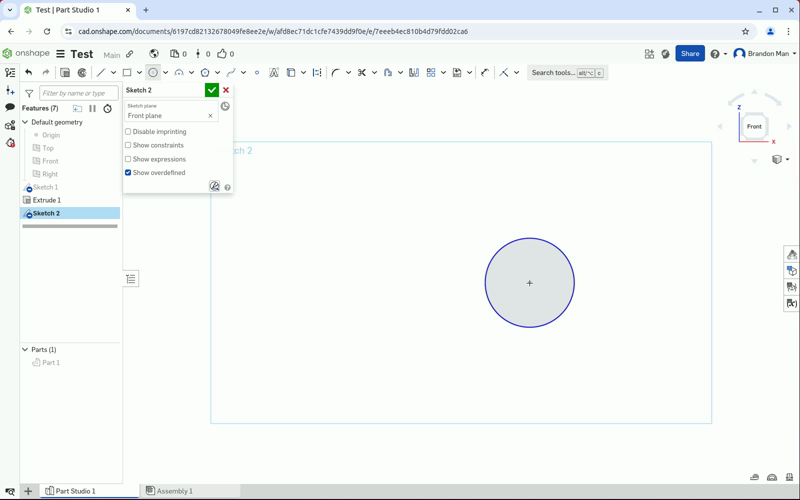
key_up(shift)
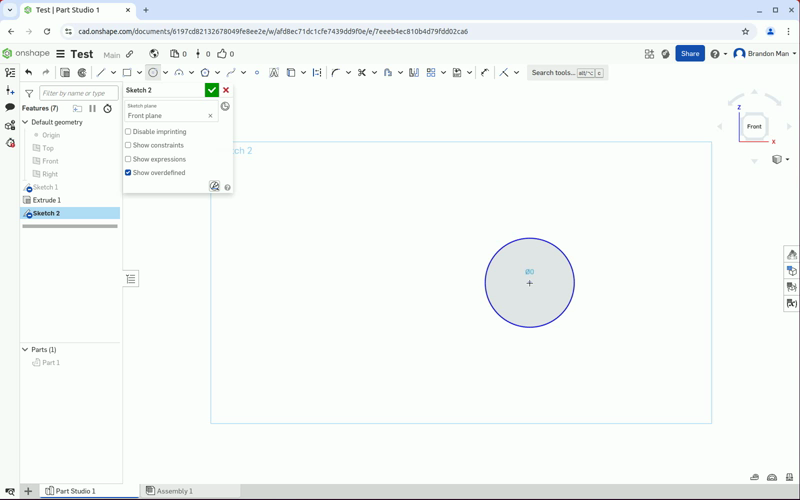
mouse_move(565, 282)
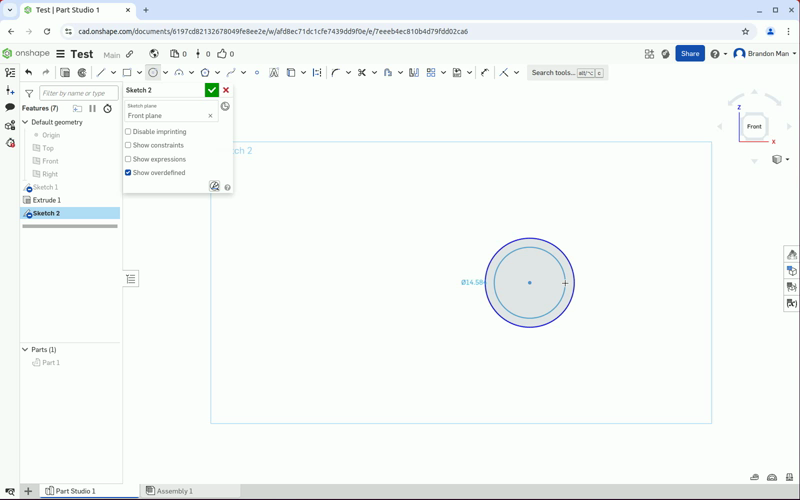
click(565, 282)
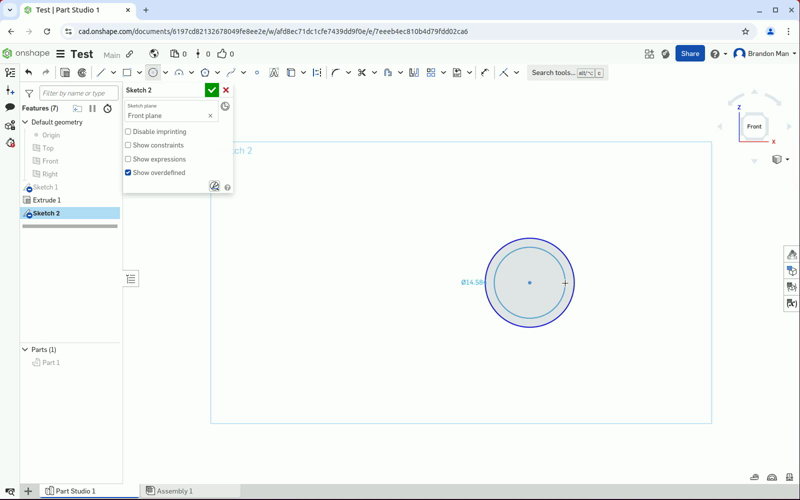
key(esc)
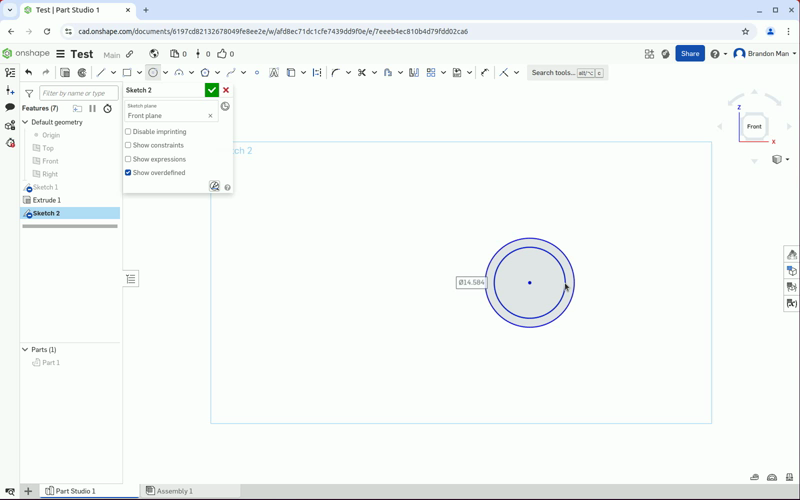
mouse_move(498, 306)
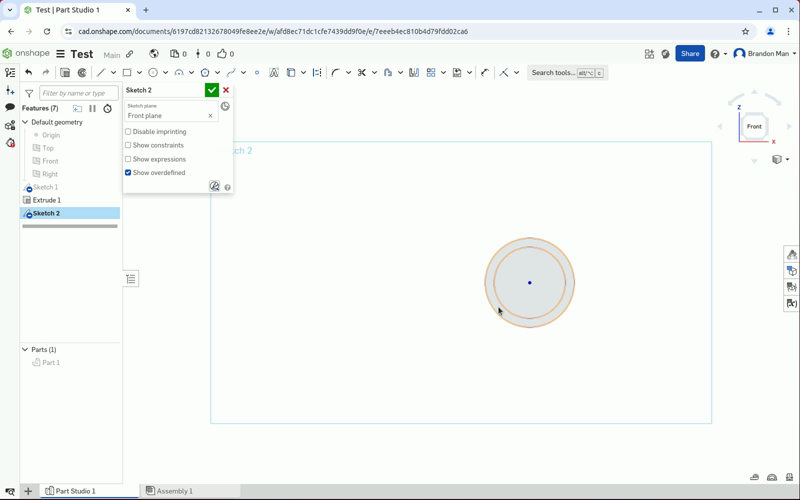
click(498, 306)
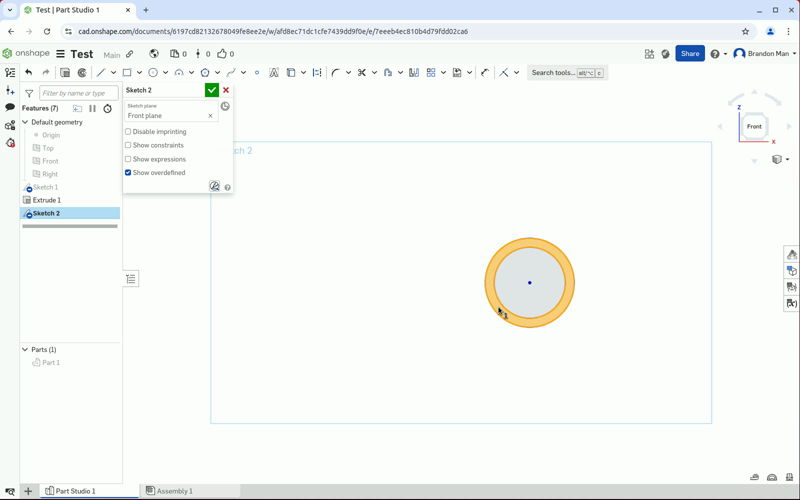
mouse_move(73, 352)
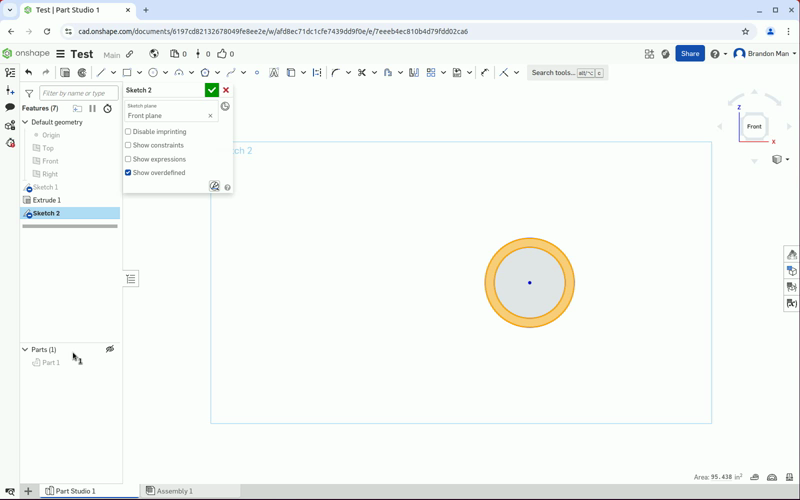
key(shift+y)
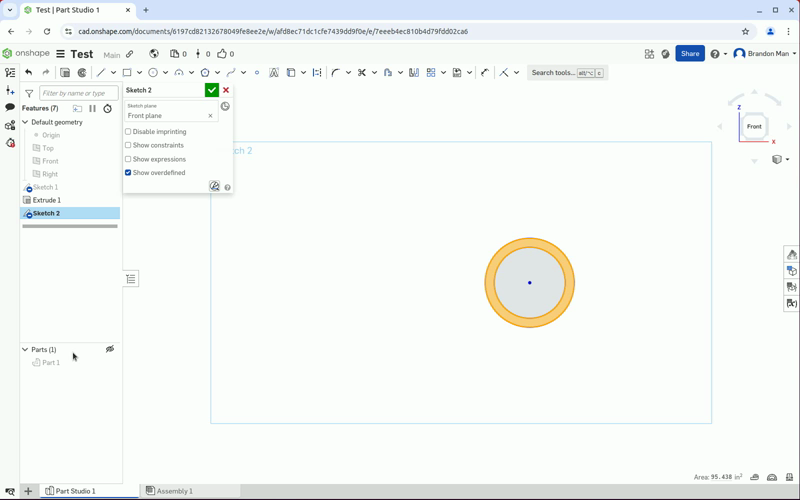
key(shift+e)
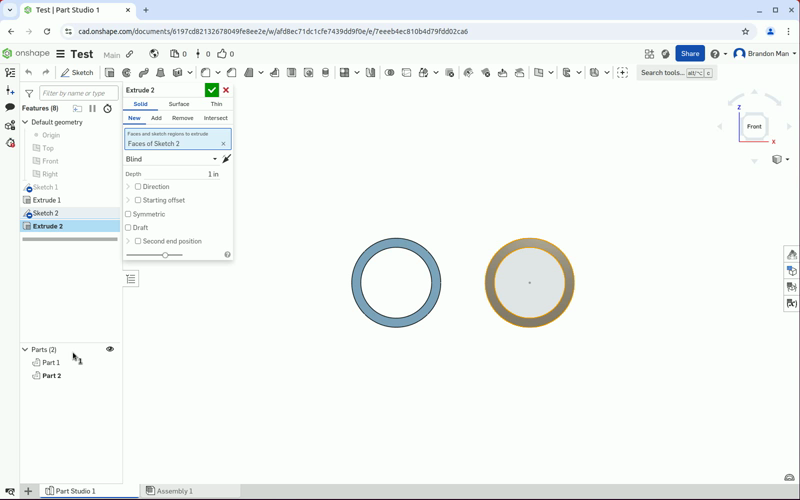
mouse_move(143, 106)
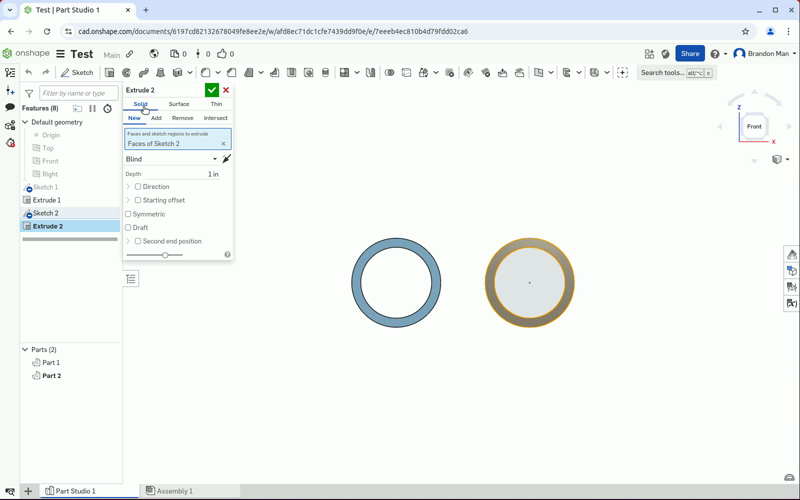
click(143, 106)
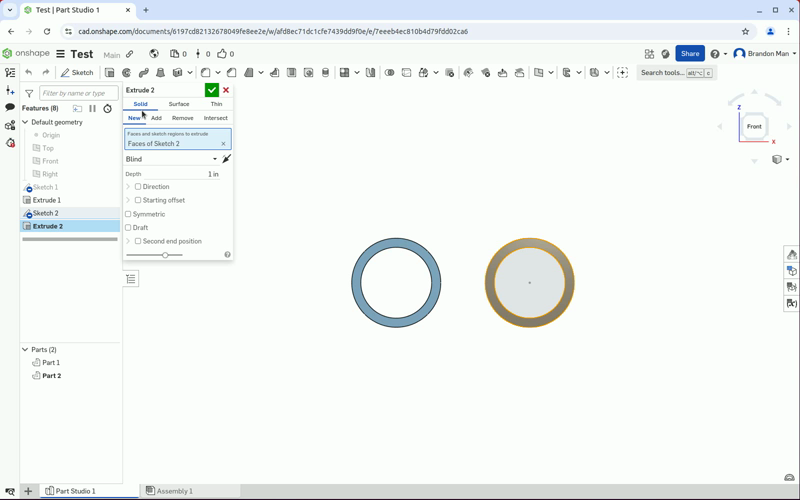
mouse_move(137, 120)
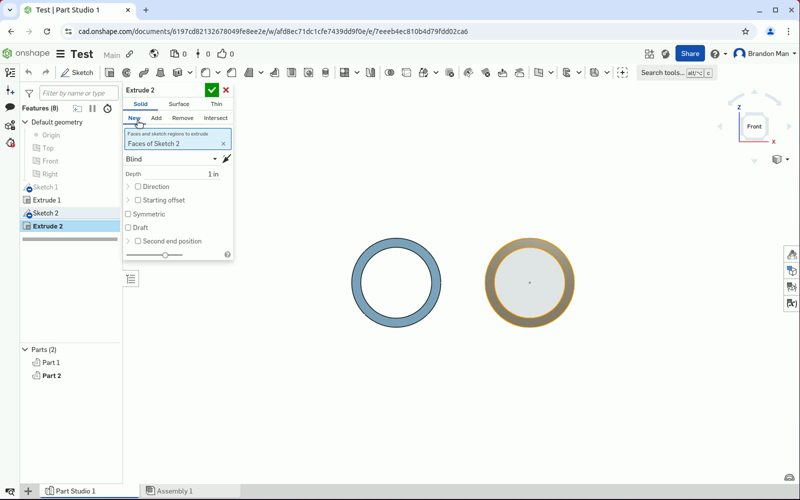
click(137, 120)
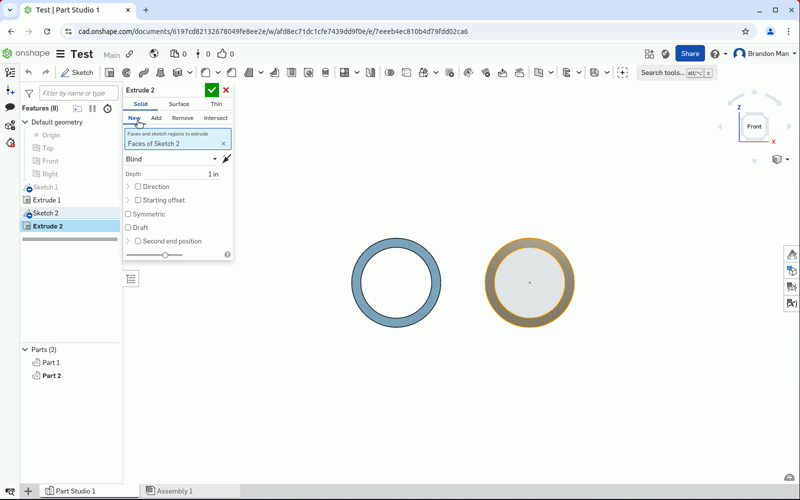
key(tab, 4)
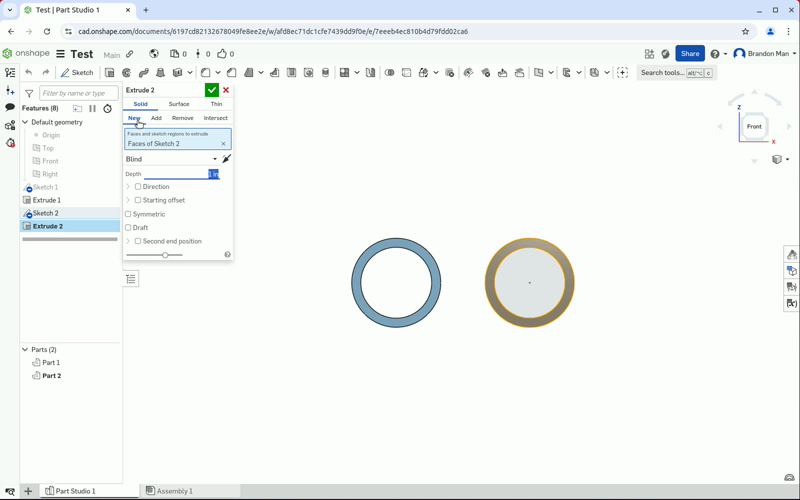
text(8.906)
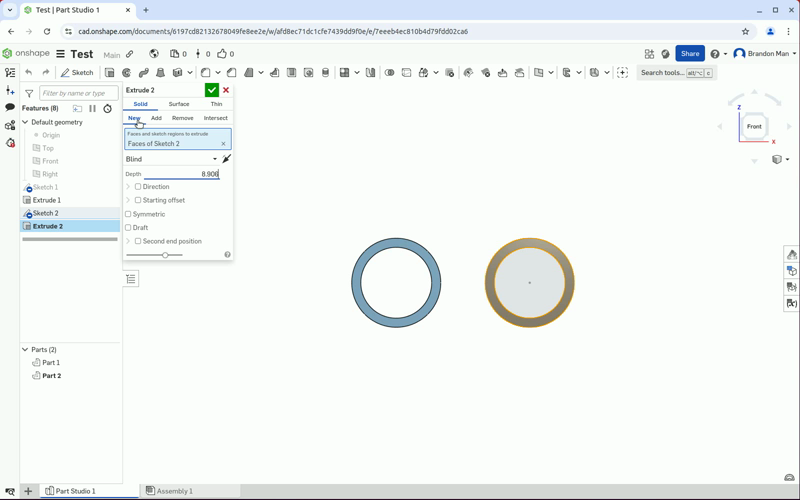
key(enter)
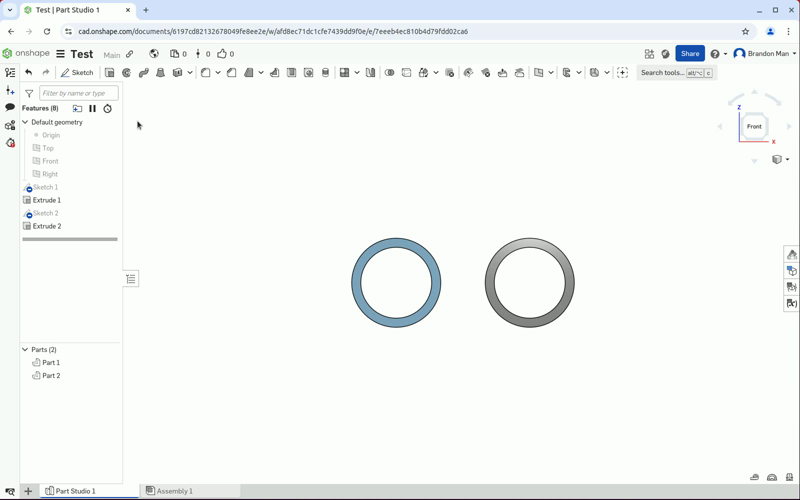
key(shift+h)
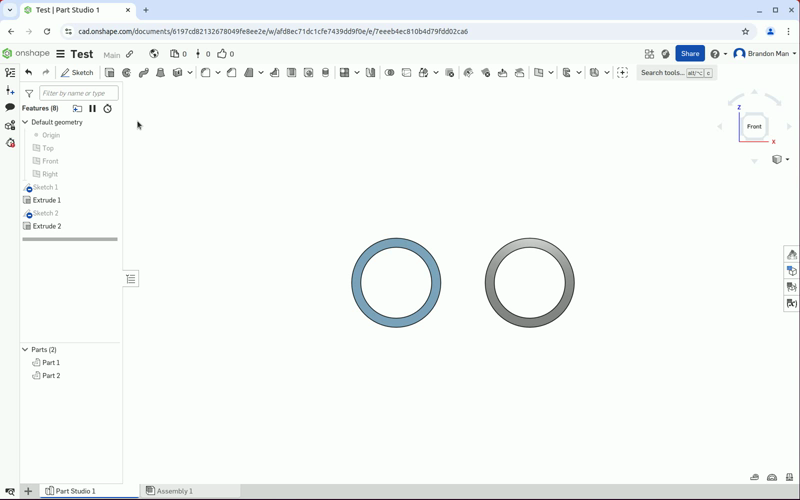
key(shift+h)
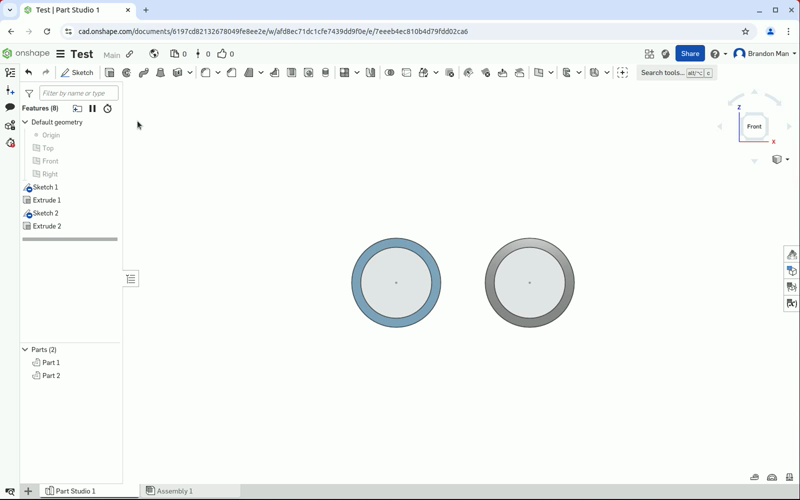
key(shift+7)
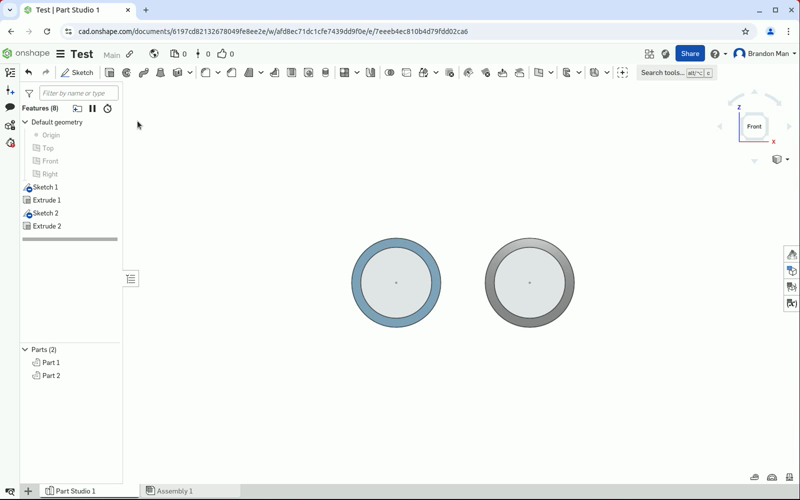
key(left, 2)
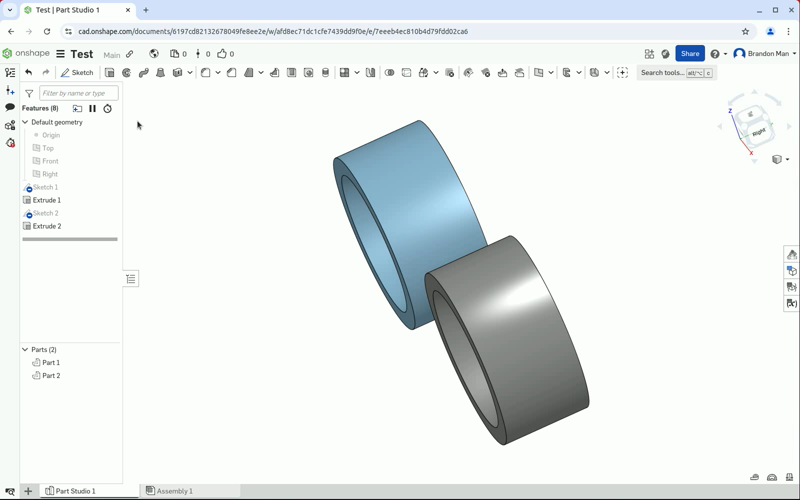
key(down, 2)
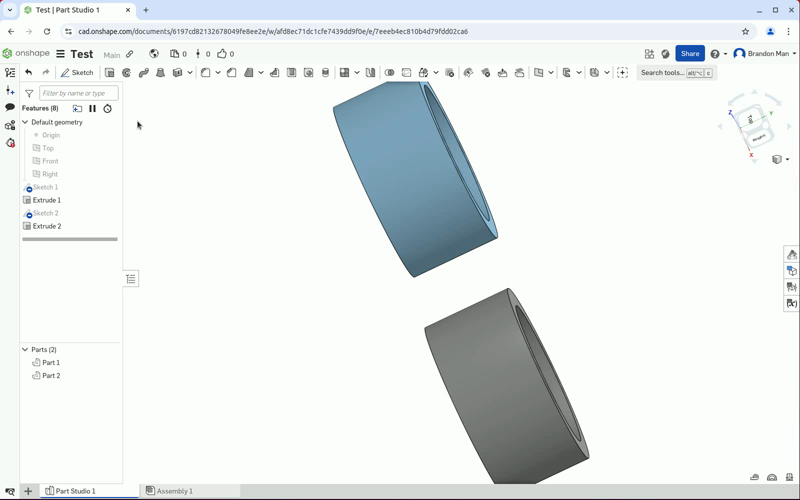
key(up, 2)
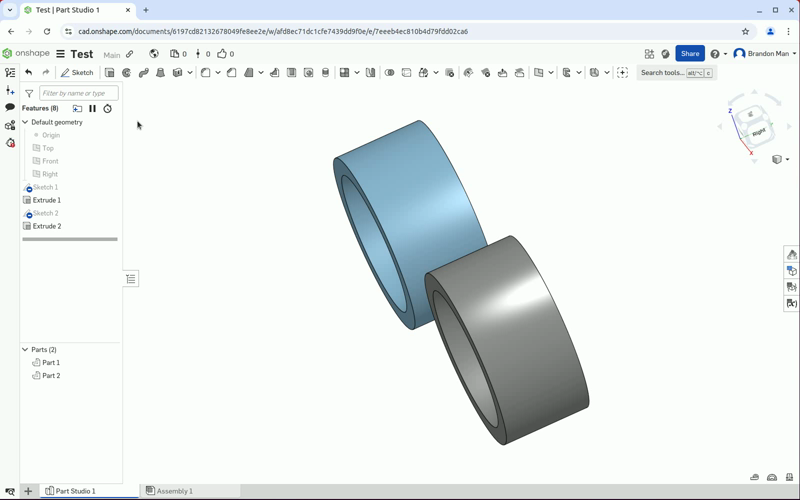
key(right, 2)
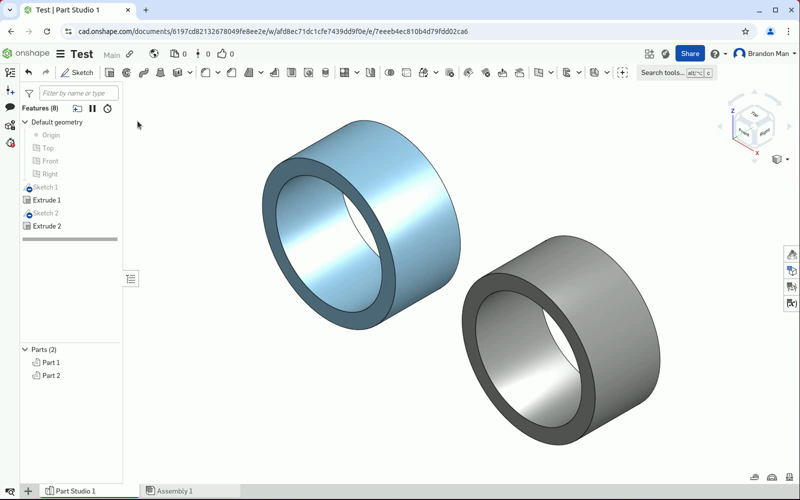
mouse_move(73, 189)
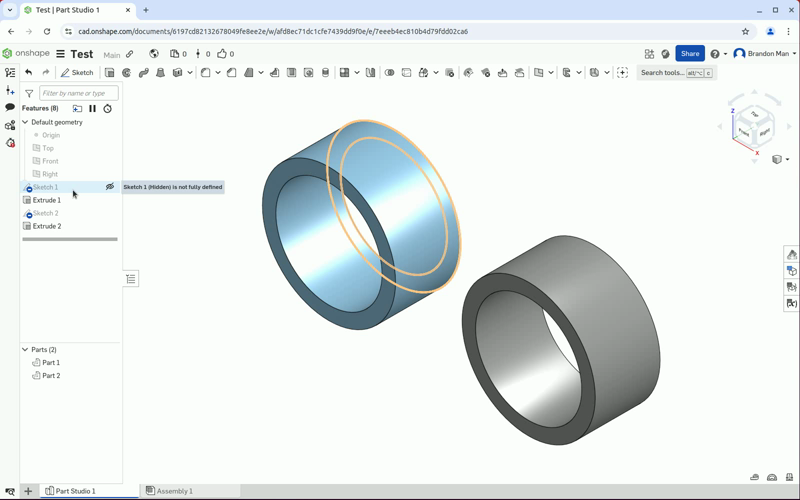
click(73, 189)